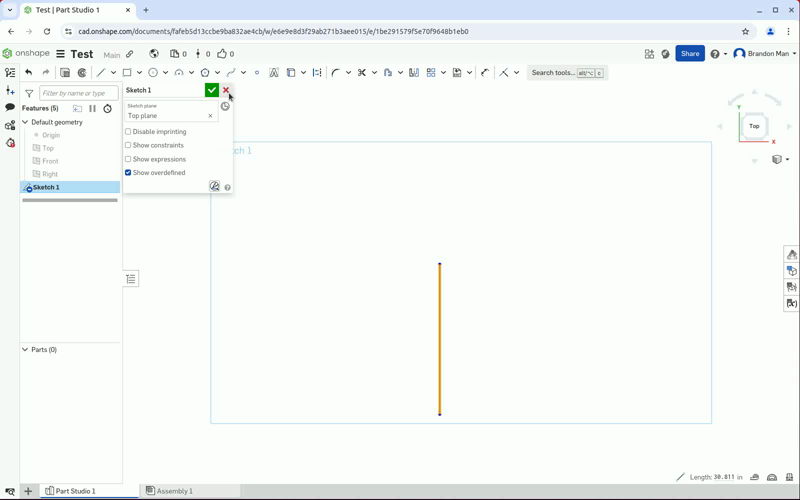
key(shift+h)
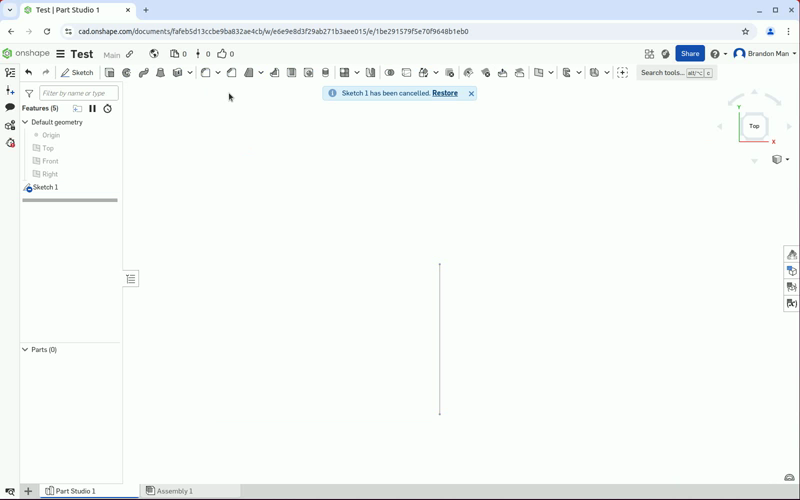
key(shift+s)
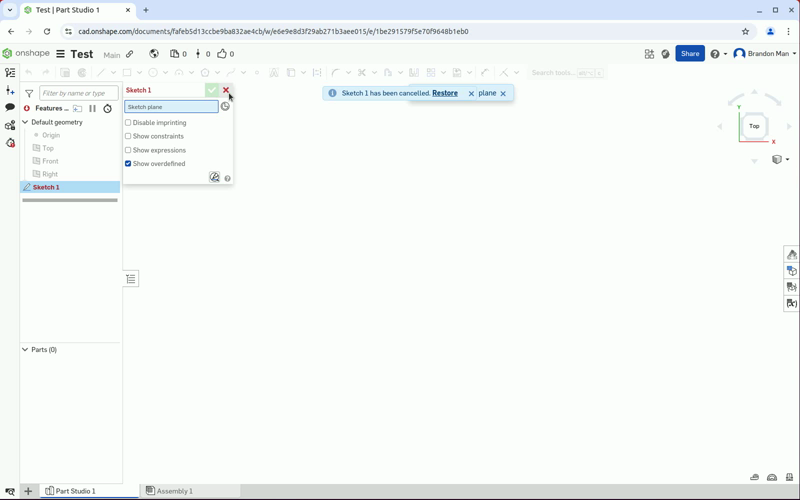
mouse_move(73, 150)
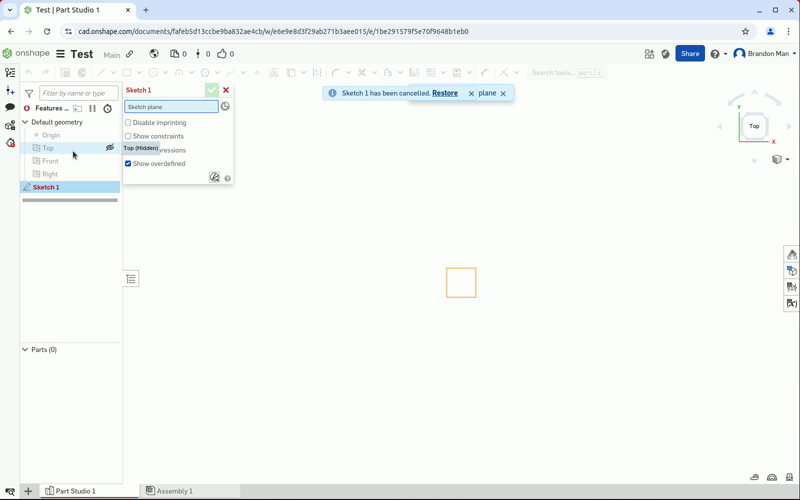
click(73, 150)
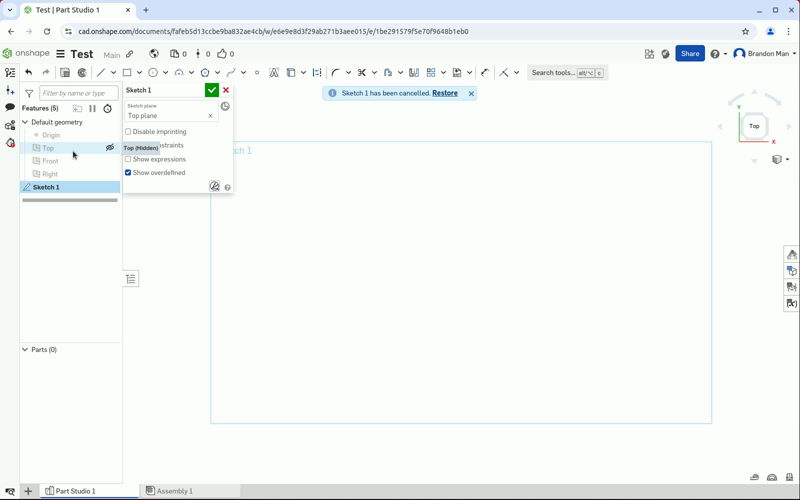
mouse_move(73, 352)
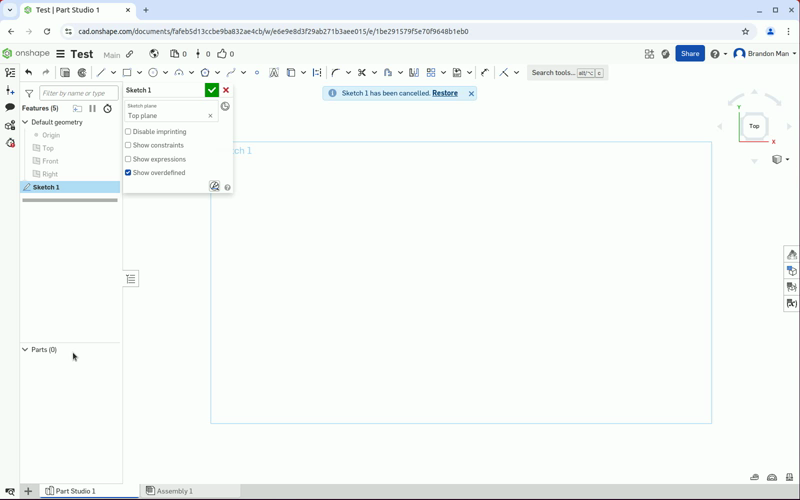
key(y)
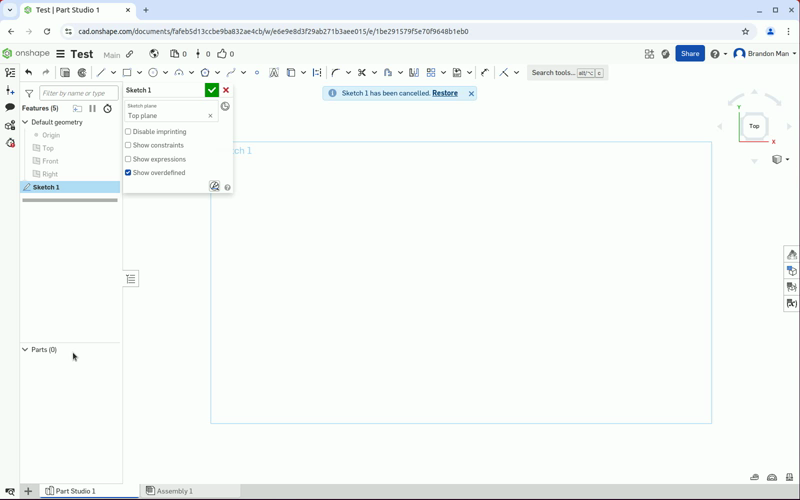
key(c)
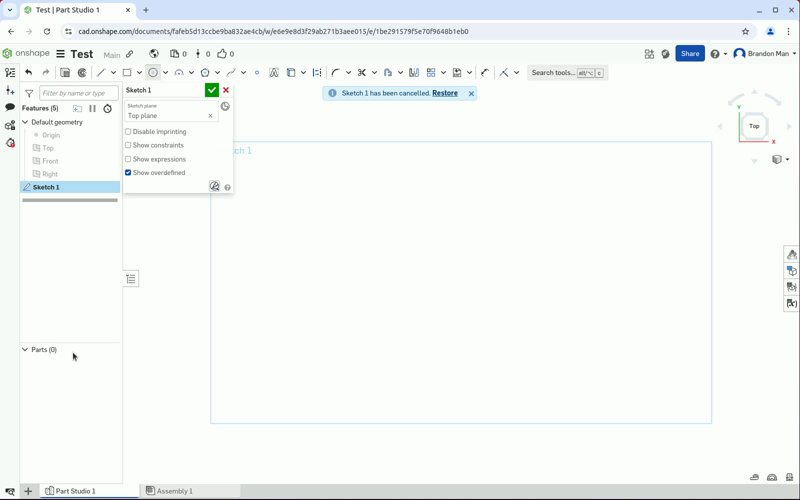
key_down(shift)
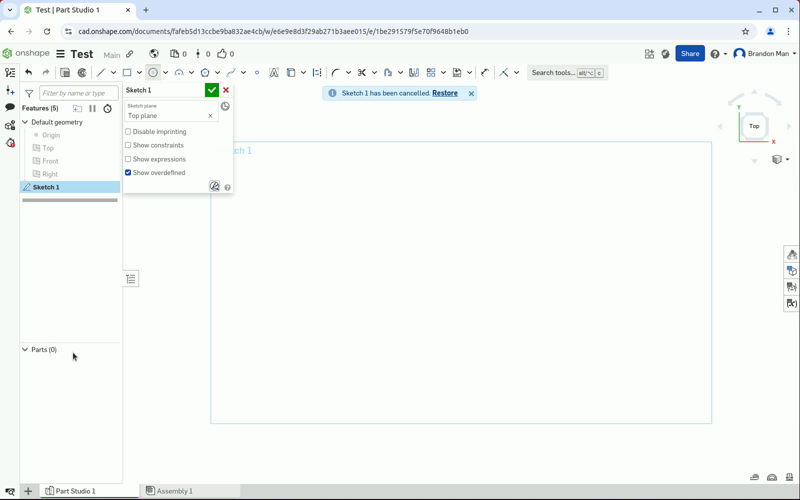
mouse_move(413, 270)
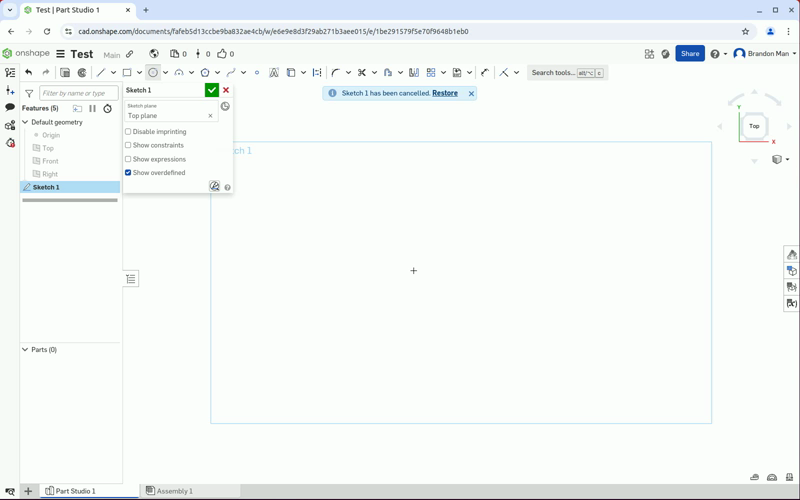
click(413, 270)
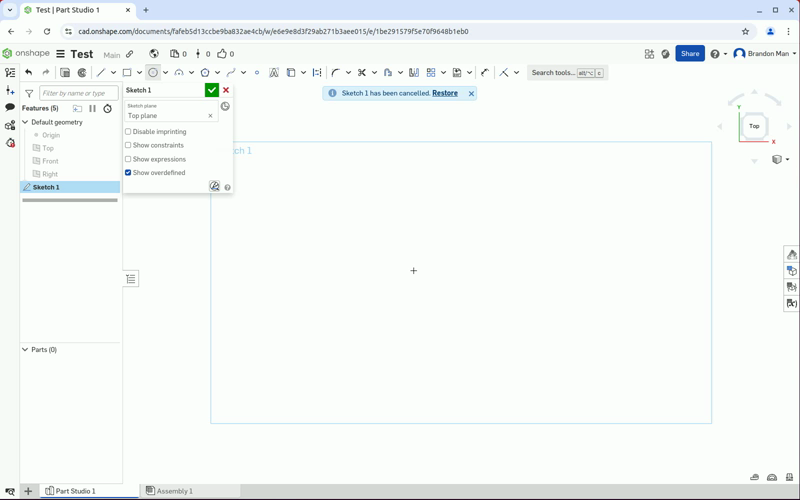
key_up(shift)
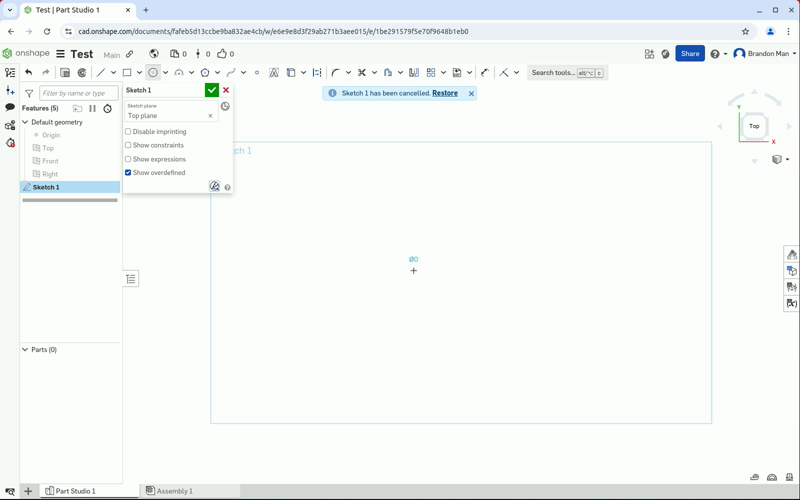
mouse_move(472, 270)
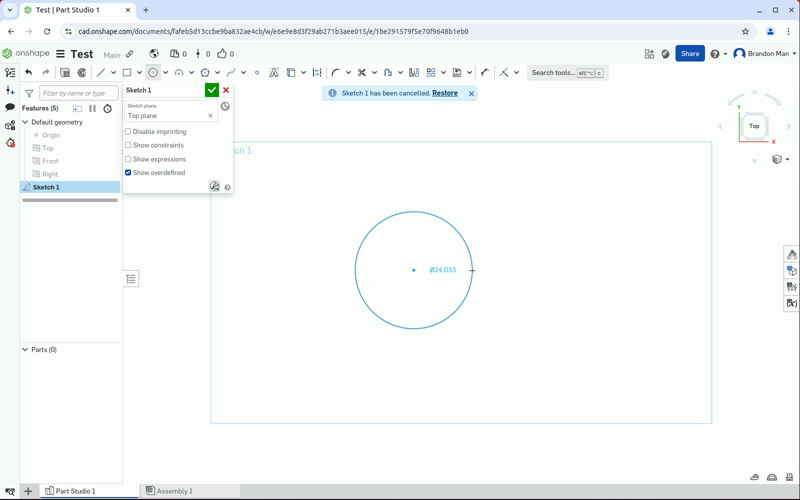
click(472, 270)
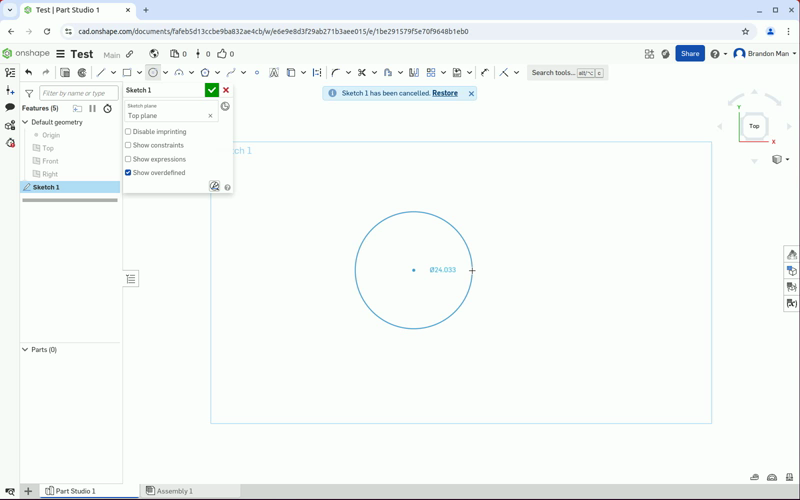
key(esc)
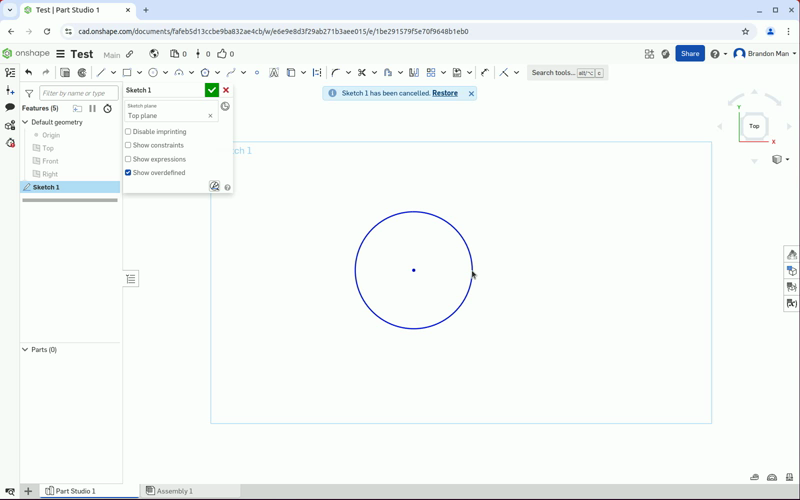
key(c)
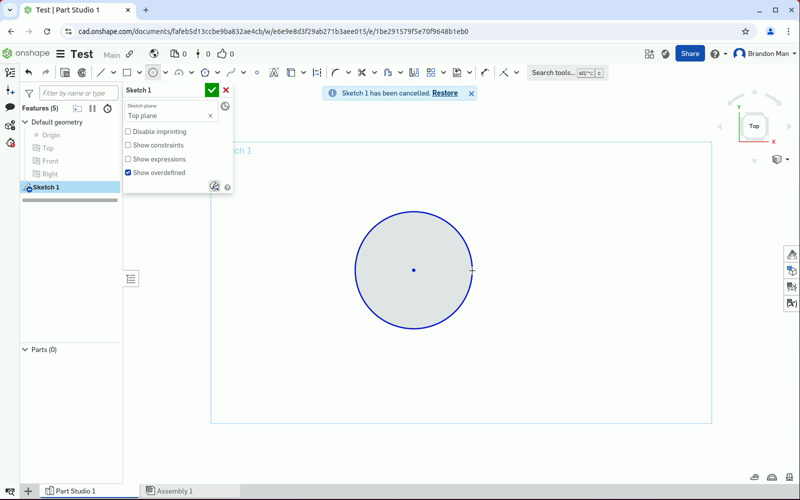
key_down(shift)
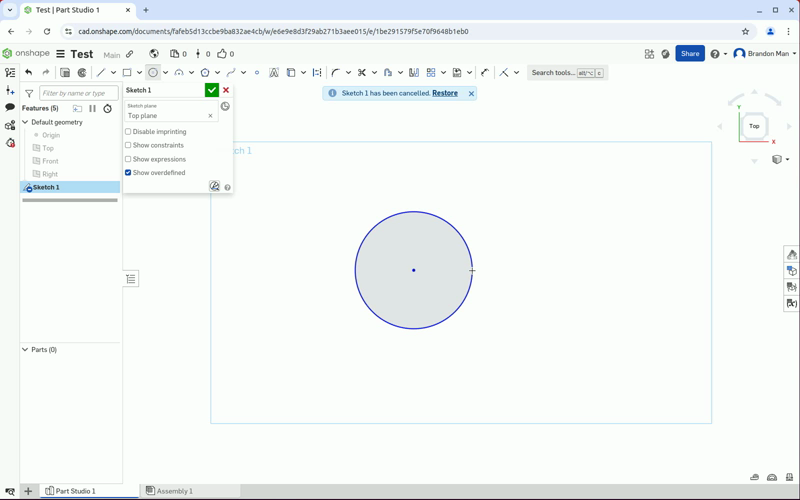
mouse_move(413, 270)
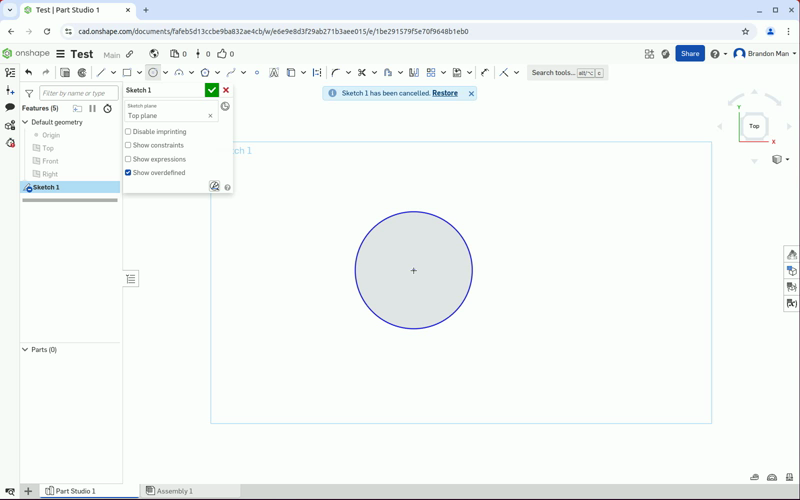
click(413, 270)
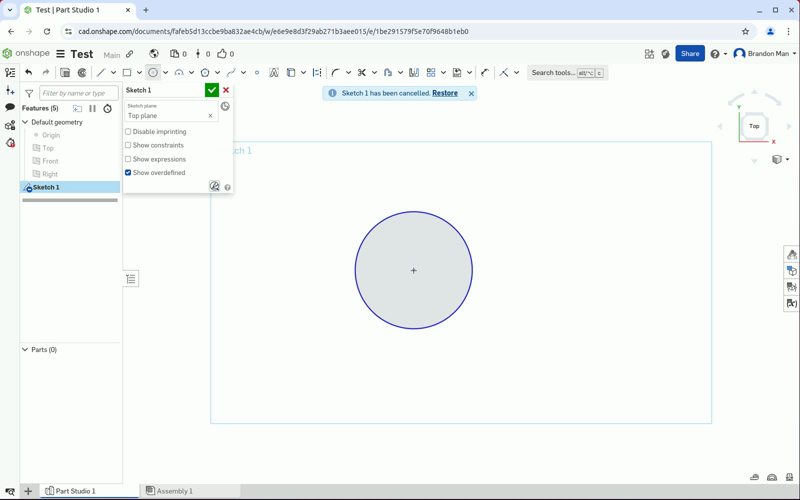
key_up(shift)
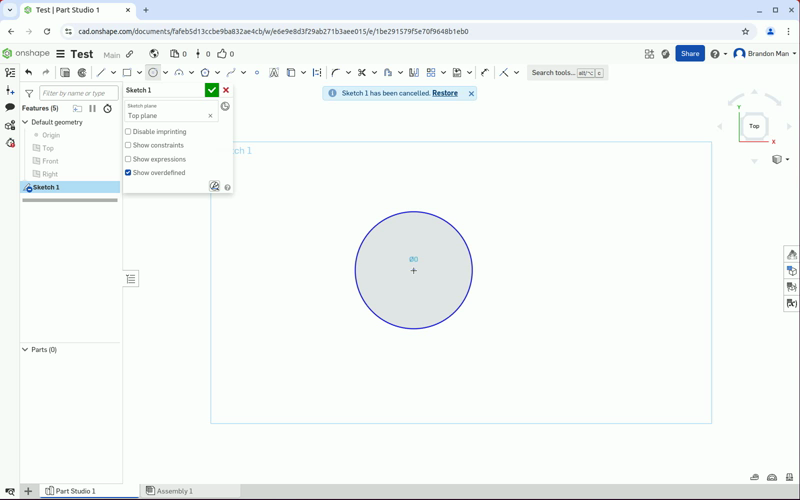
mouse_move(454, 270)
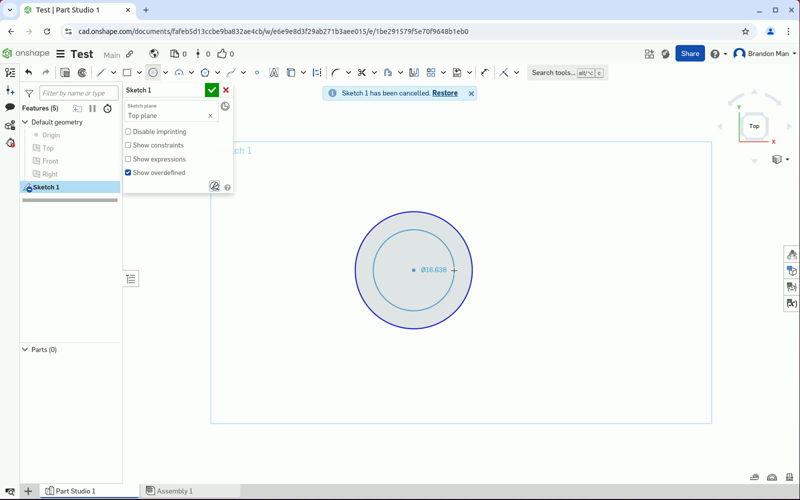
click(454, 270)
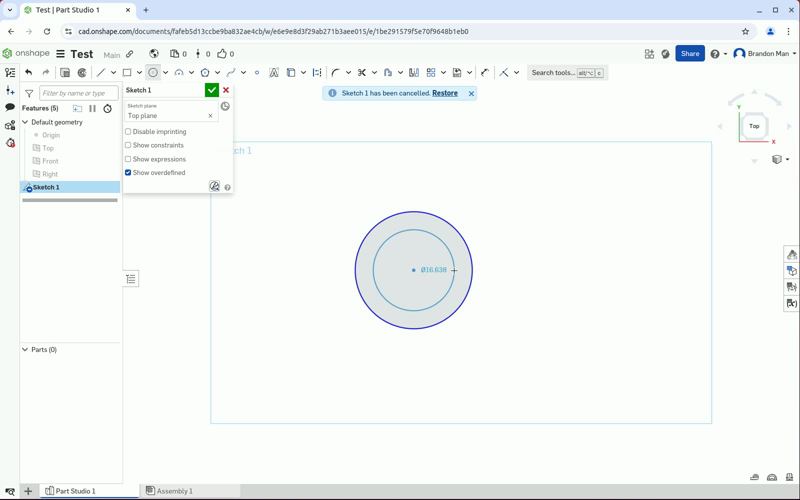
key(esc)
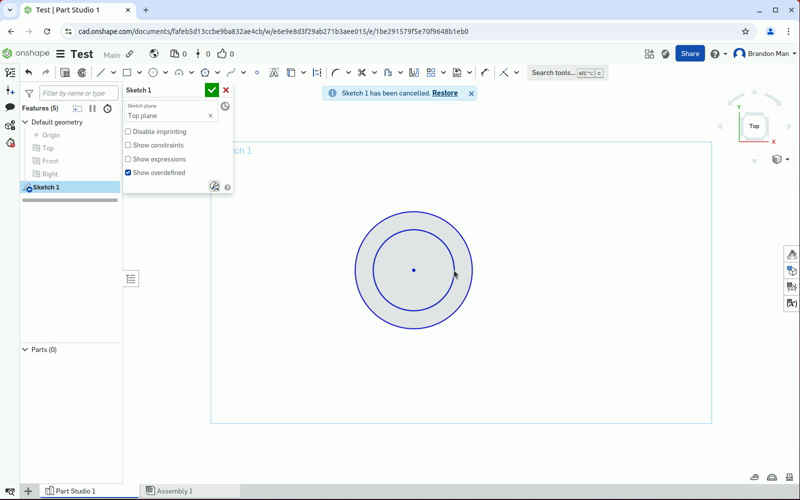
mouse_move(368, 257)
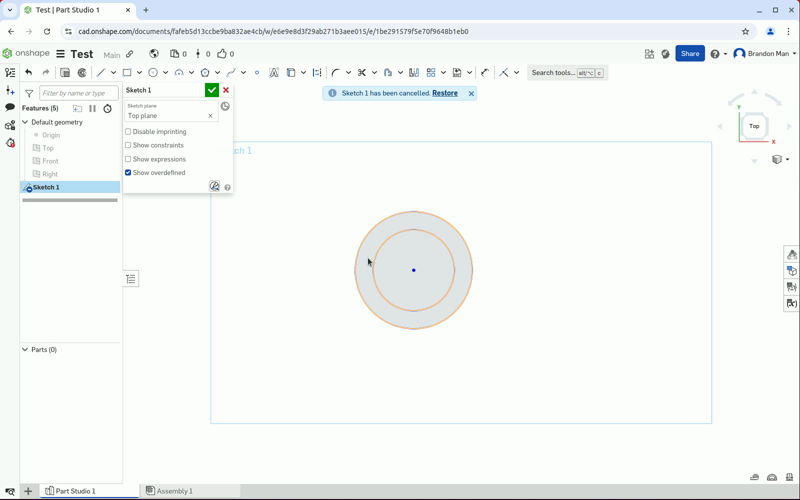
click(368, 257)
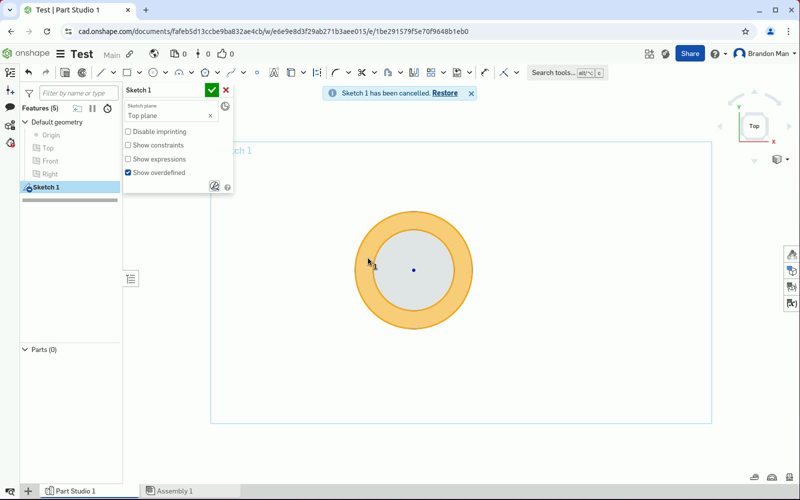
mouse_move(73, 352)
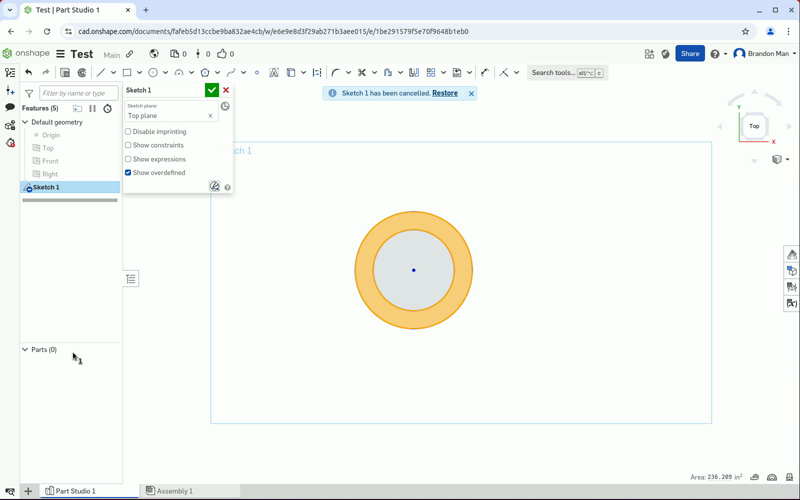
key(shift+y)
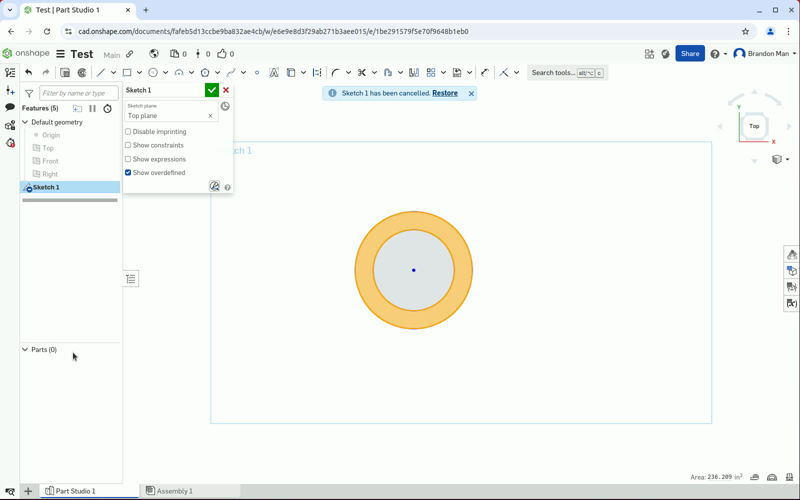
key(shift+e)
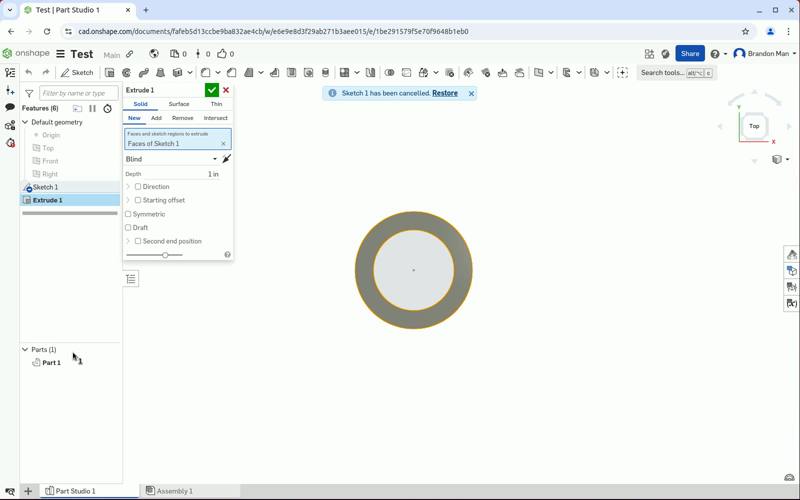
mouse_move(143, 106)
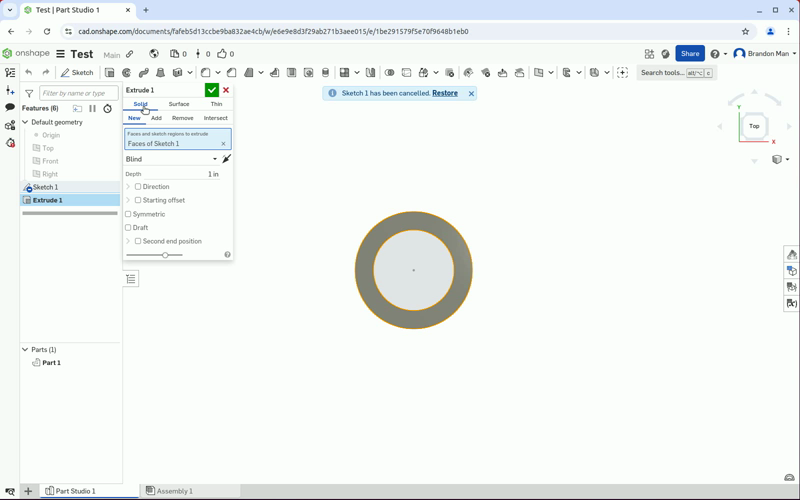
click(143, 106)
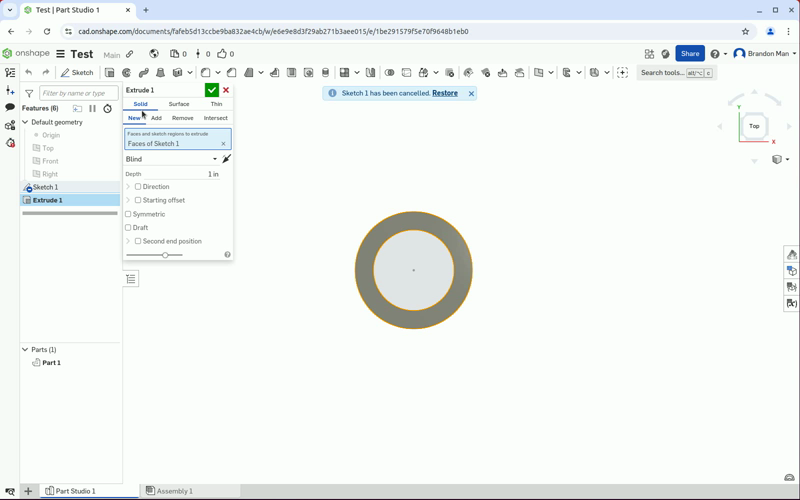
mouse_move(137, 120)
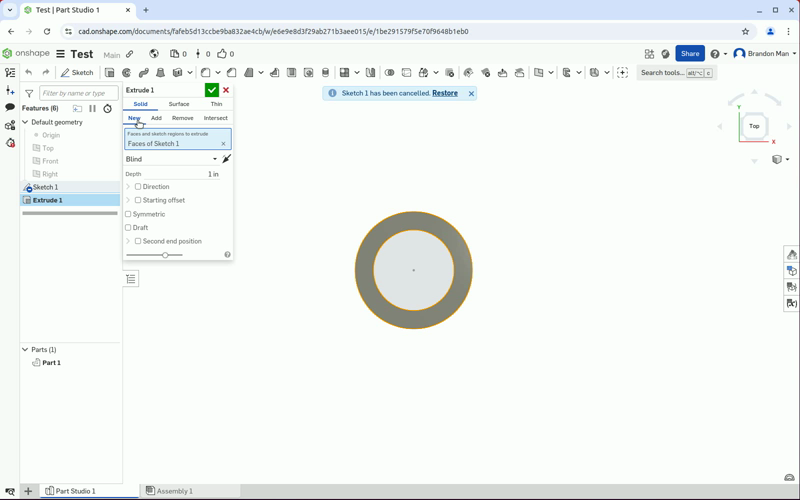
click(137, 120)
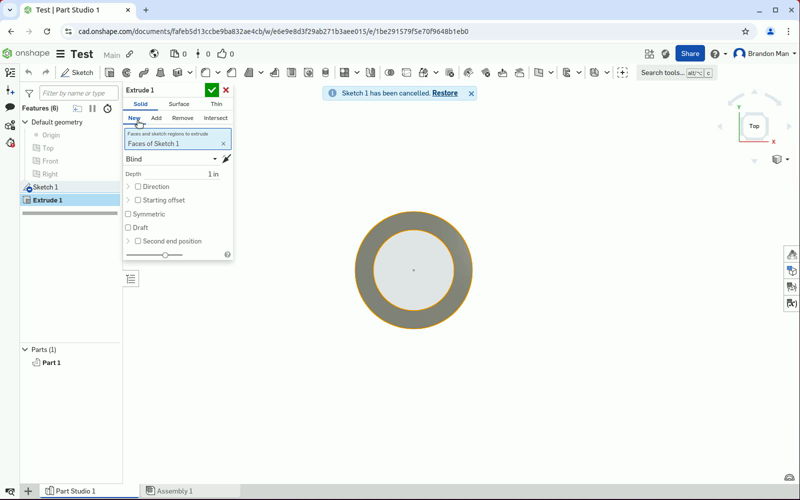
key(tab, 4)
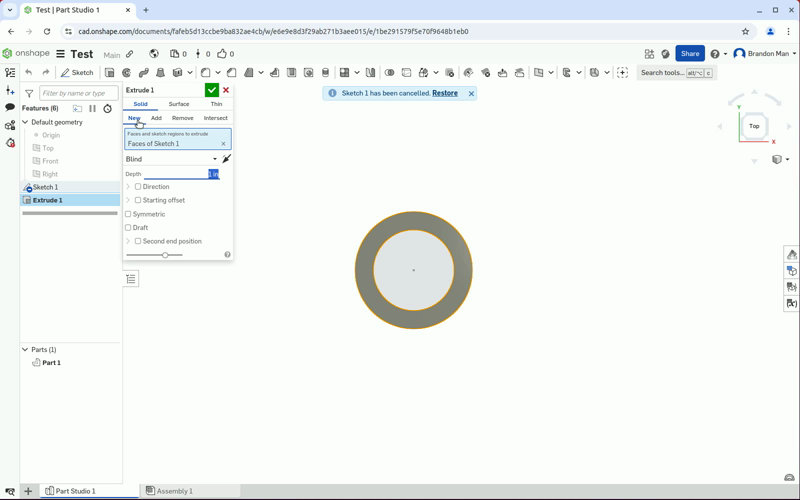
text(17.331)
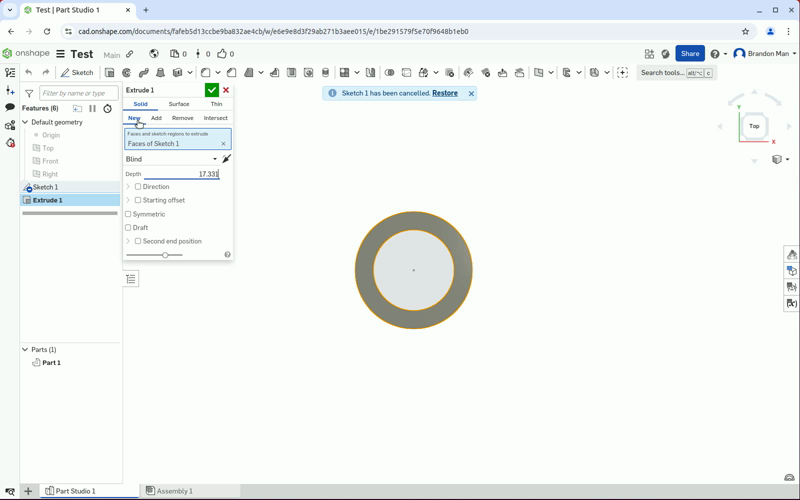
key(enter)
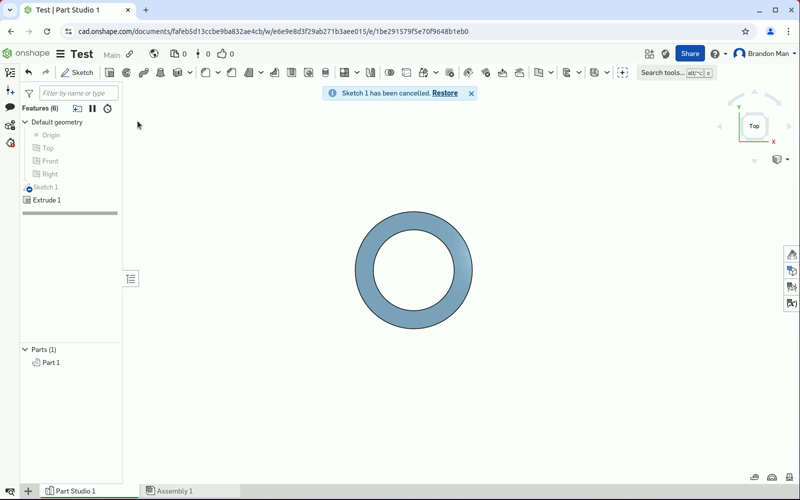
key(shift+h)
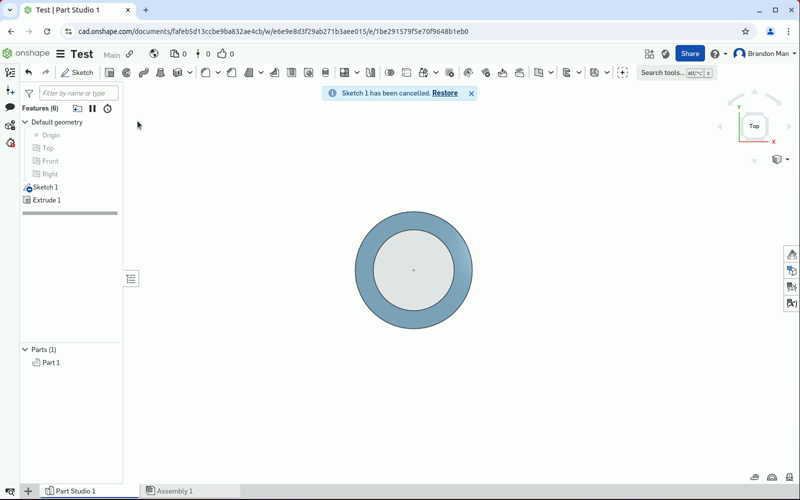
key(shift+h)
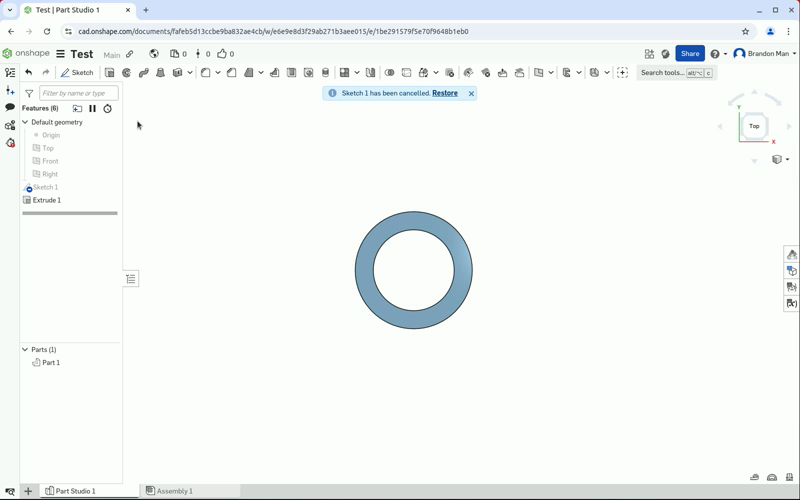
mouse_move(73, 189)
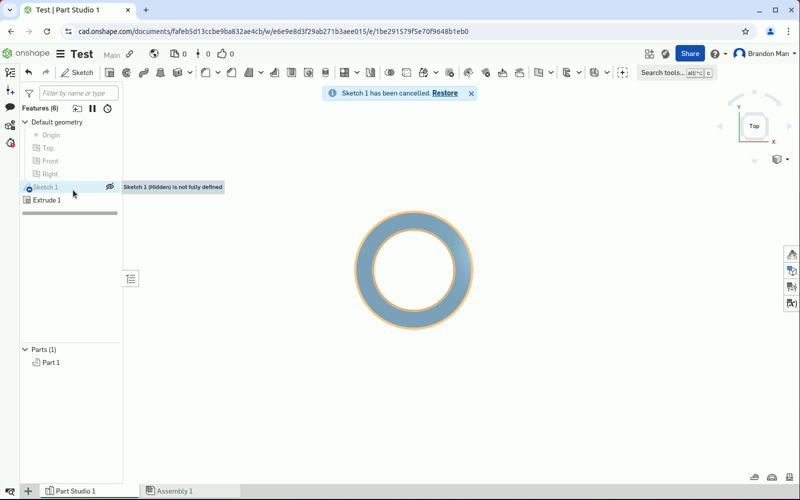
click(73, 189)
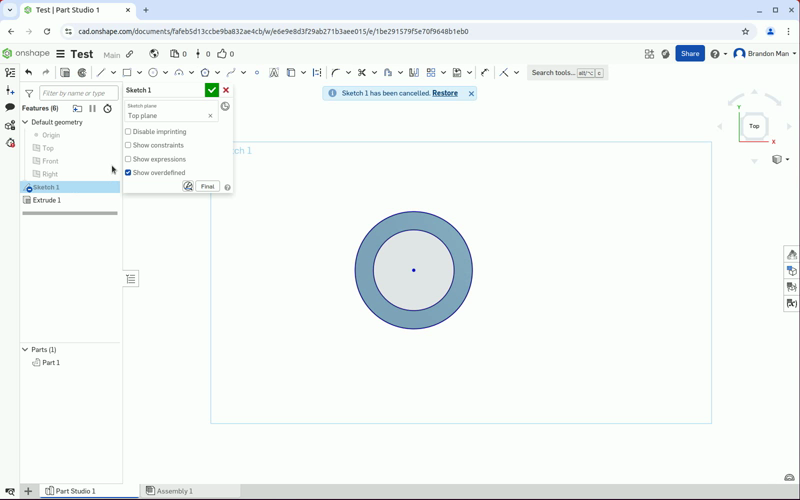
mouse_move(229, 92)
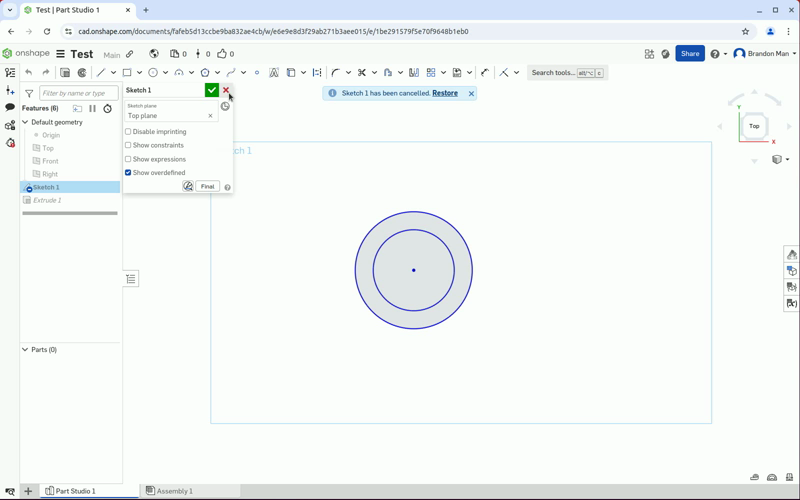
click(229, 92)
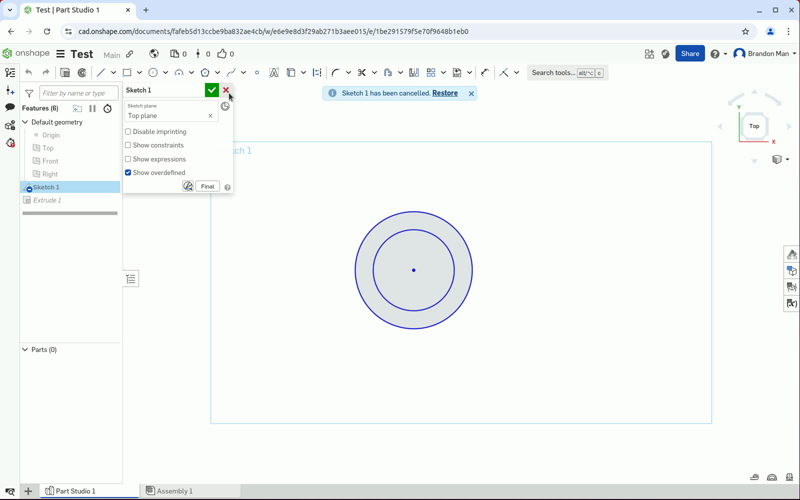
key(shift+s)
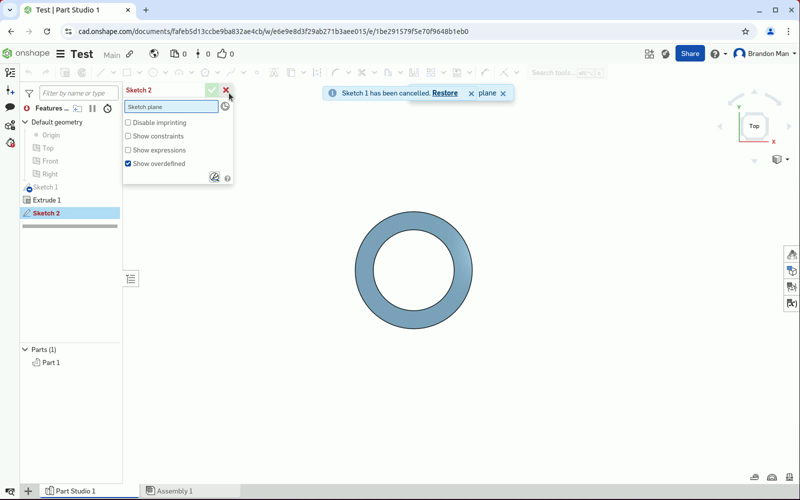
mouse_move(73, 150)
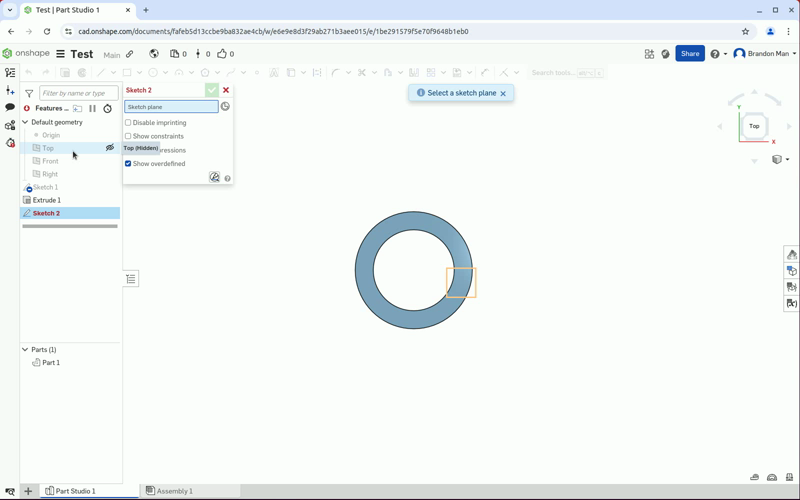
click(73, 150)
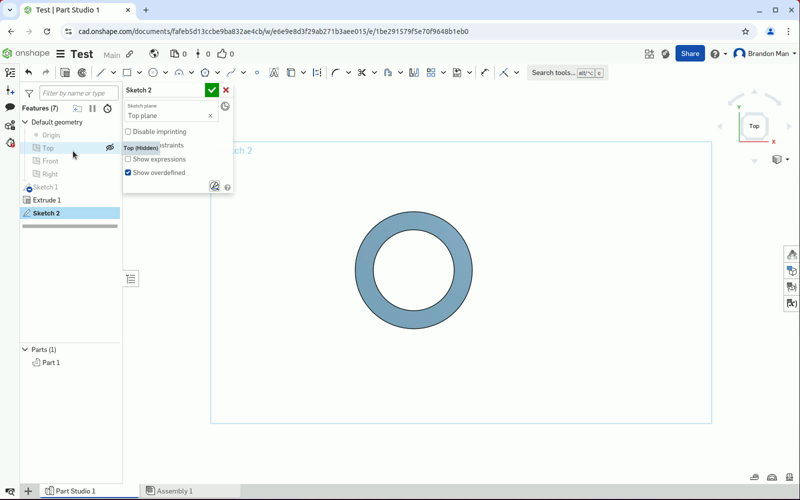
mouse_move(73, 352)
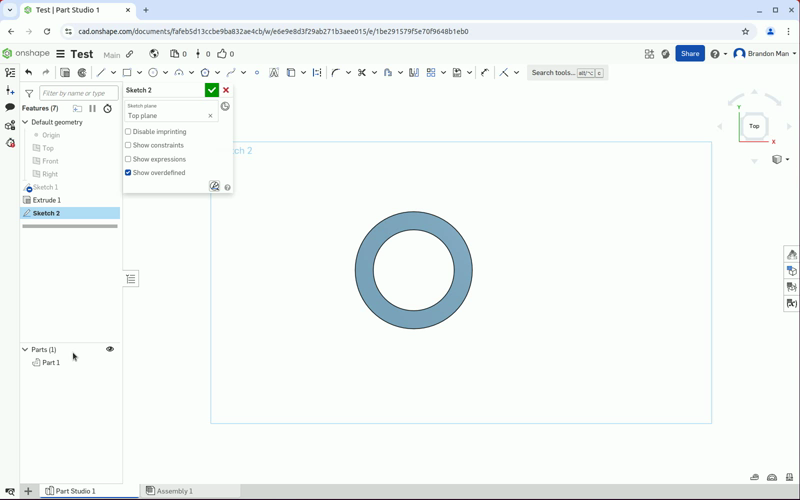
key(y)
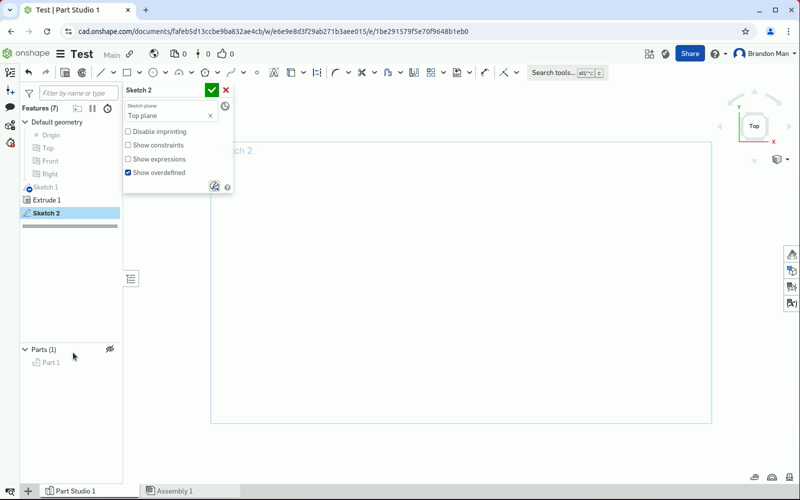
key(c)
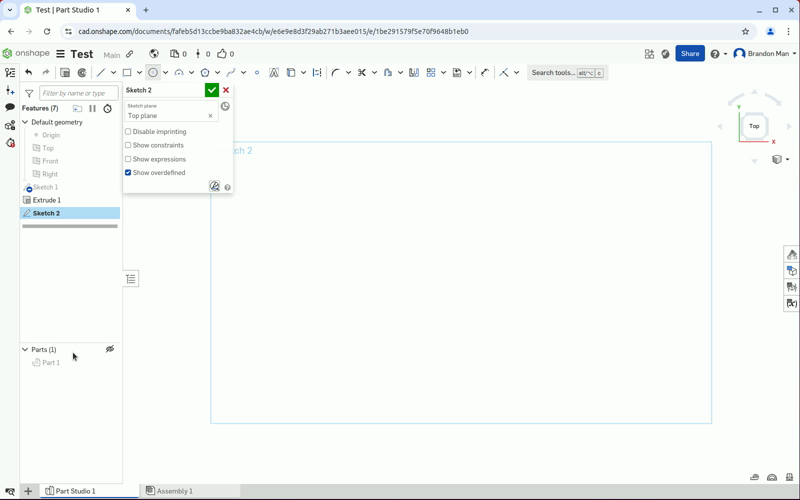
key_down(shift)
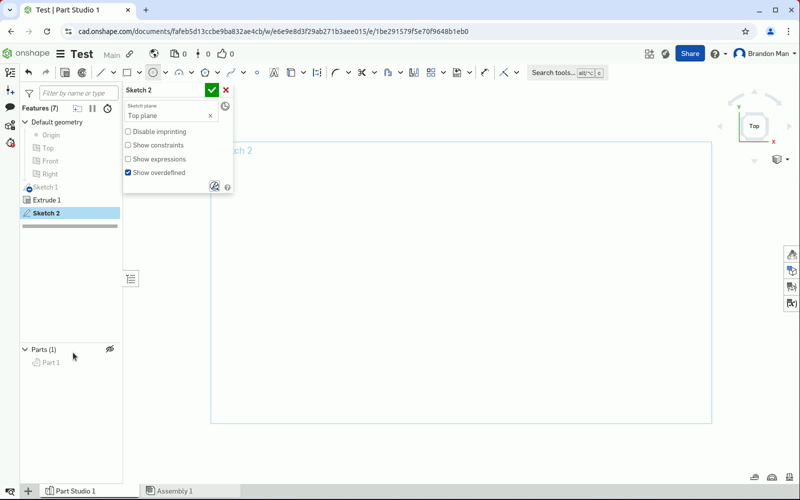
mouse_move(413, 270)
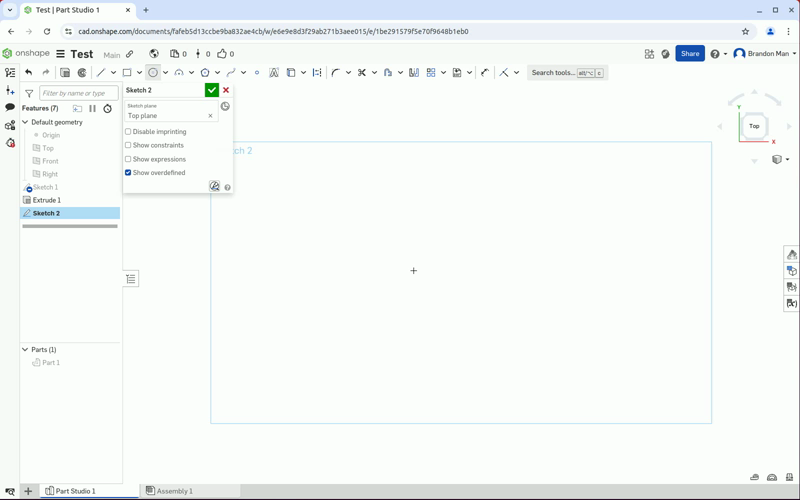
click(413, 270)
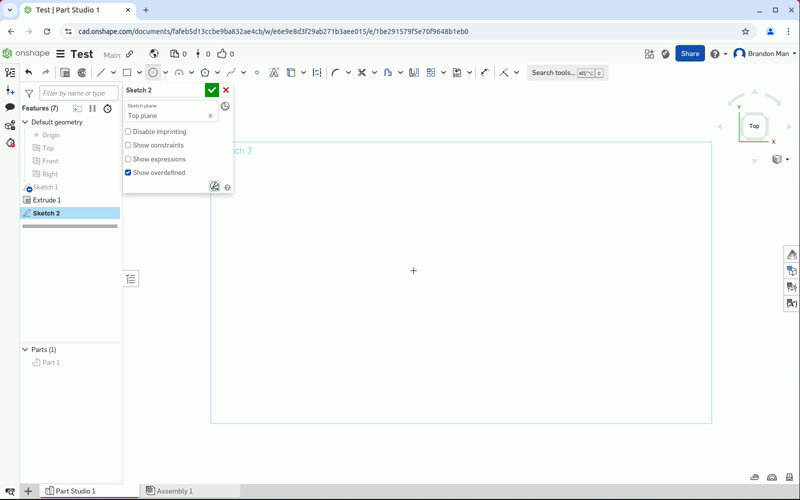
key_up(shift)
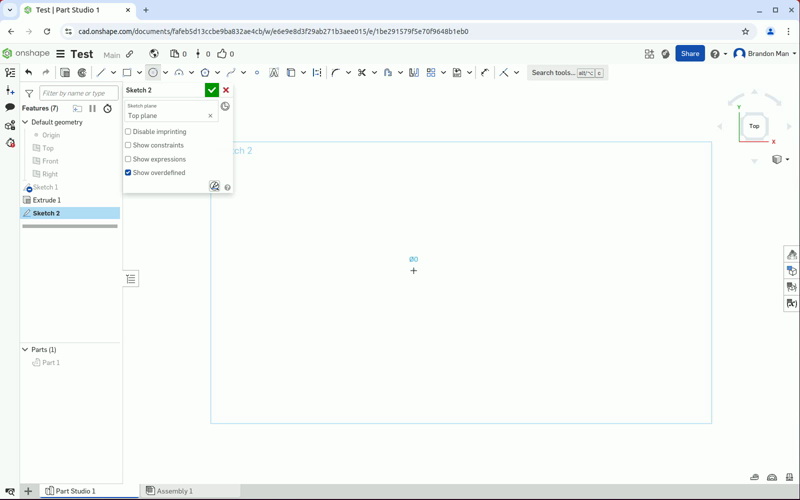
mouse_move(433, 270)
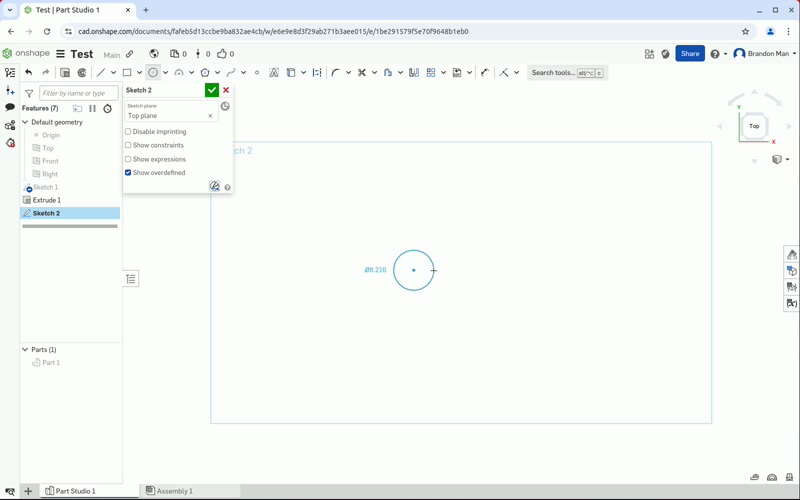
click(433, 270)
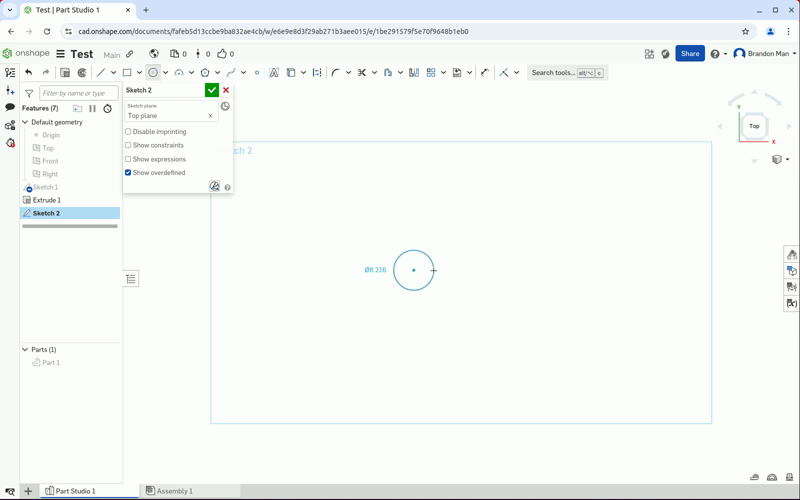
key(esc)
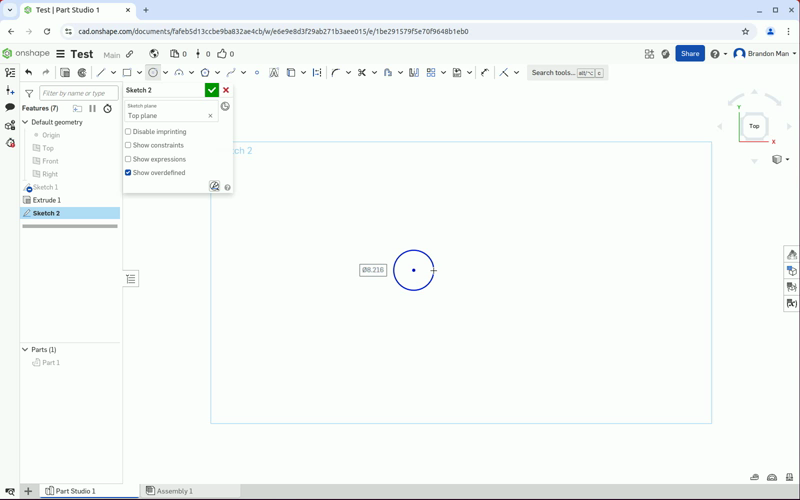
mouse_move(423, 255)
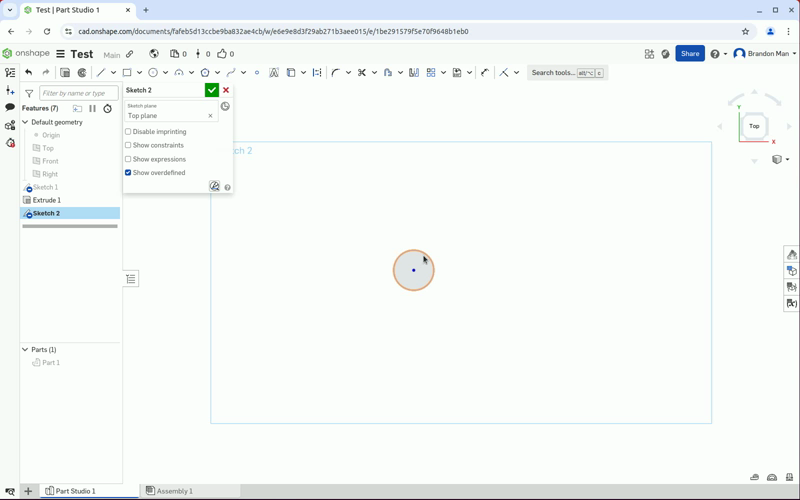
scroll(6)
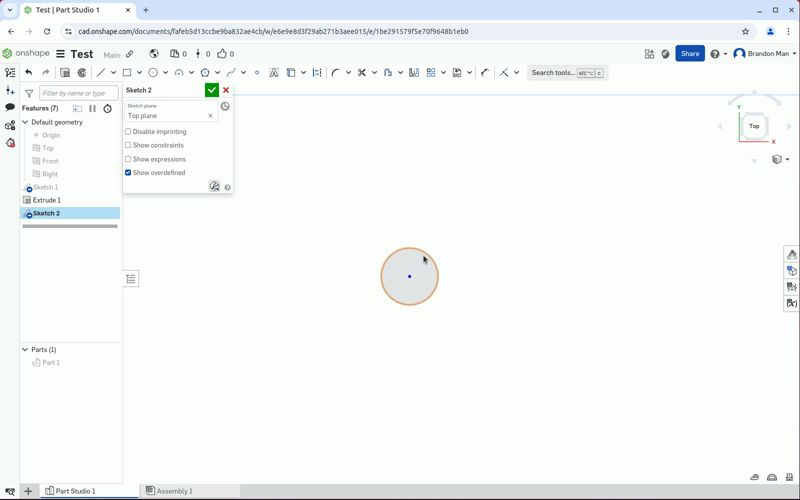
scroll(6)
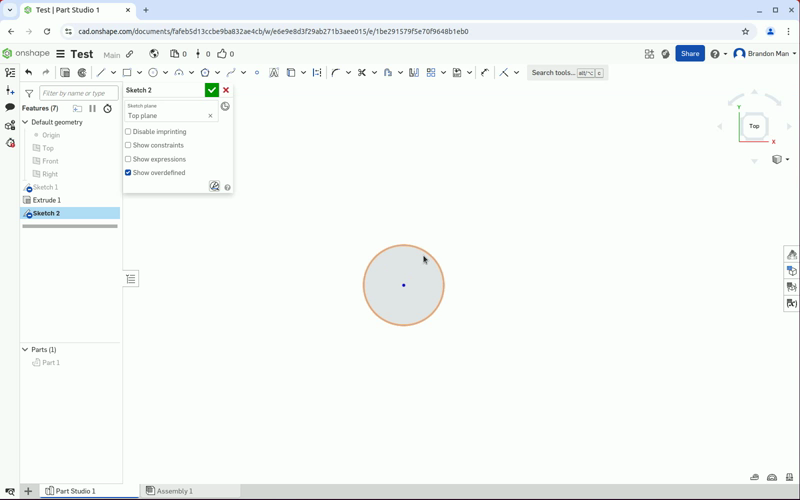
scroll(6)
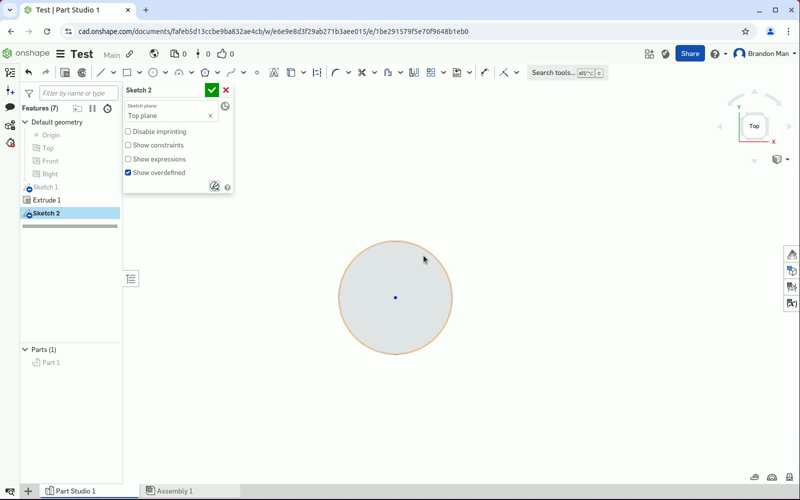
scroll(6)
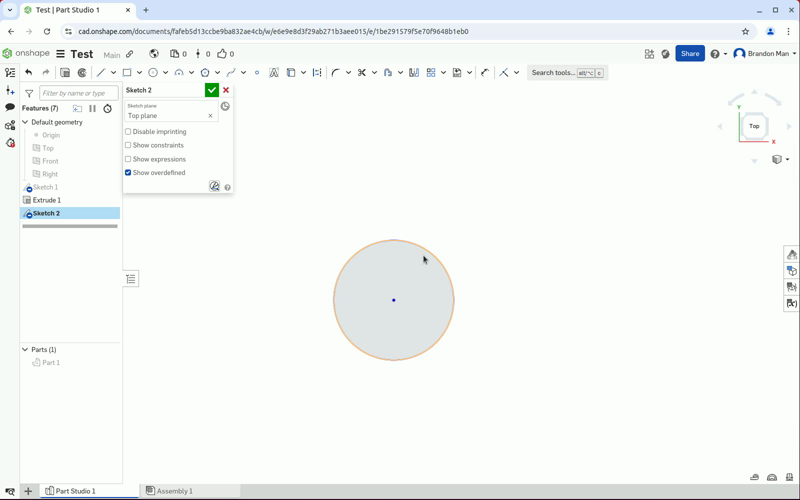
scroll(6)
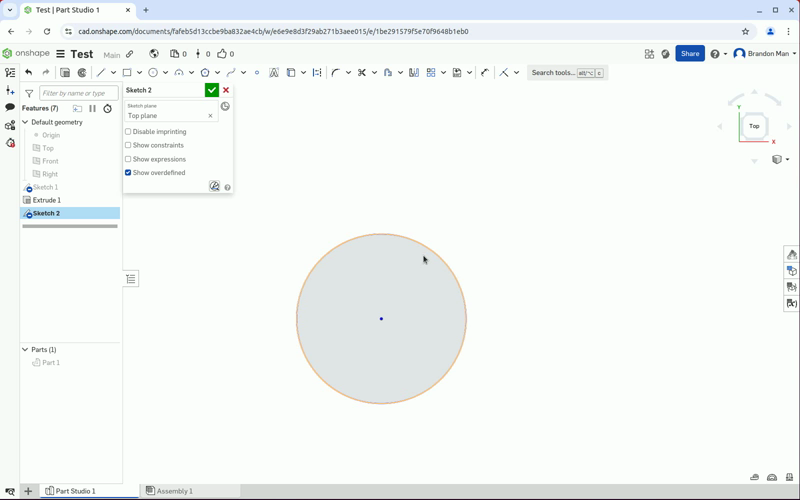
scroll(6)
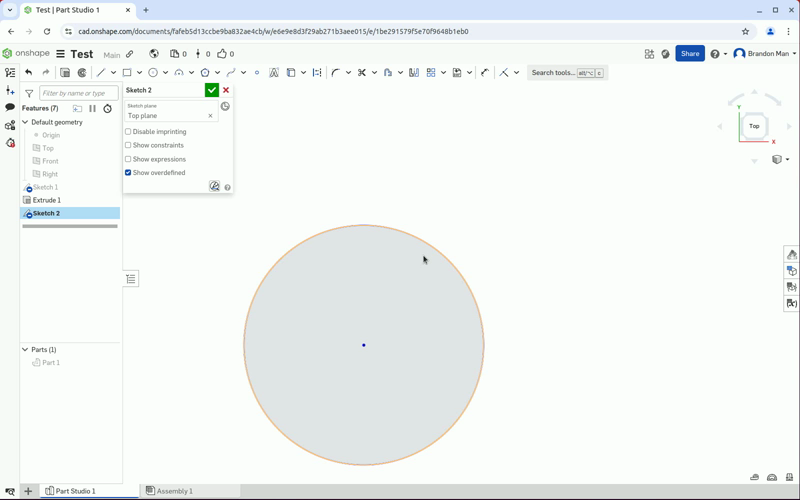
scroll(6)
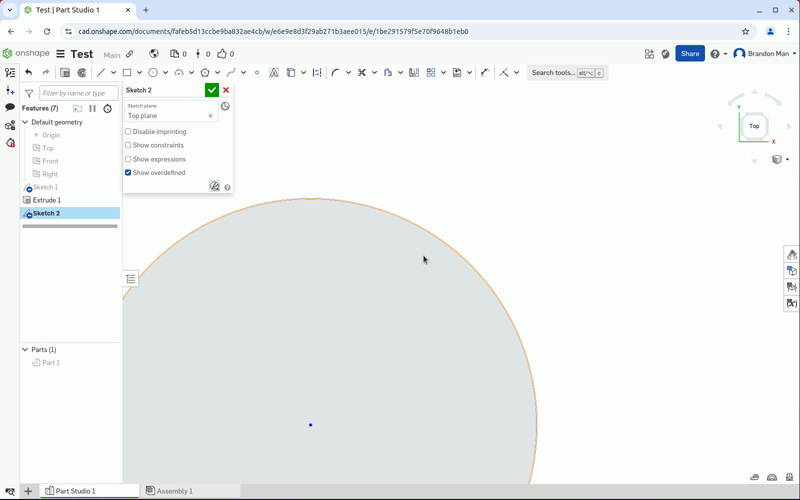
click(423, 255)
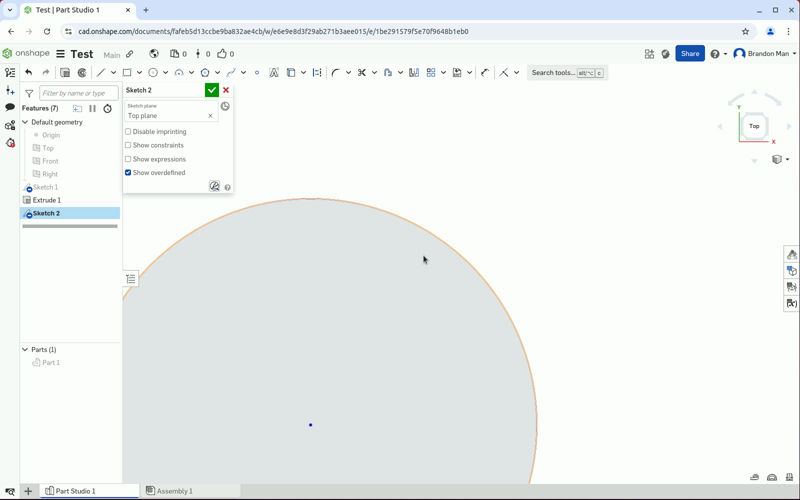
scroll(-6)
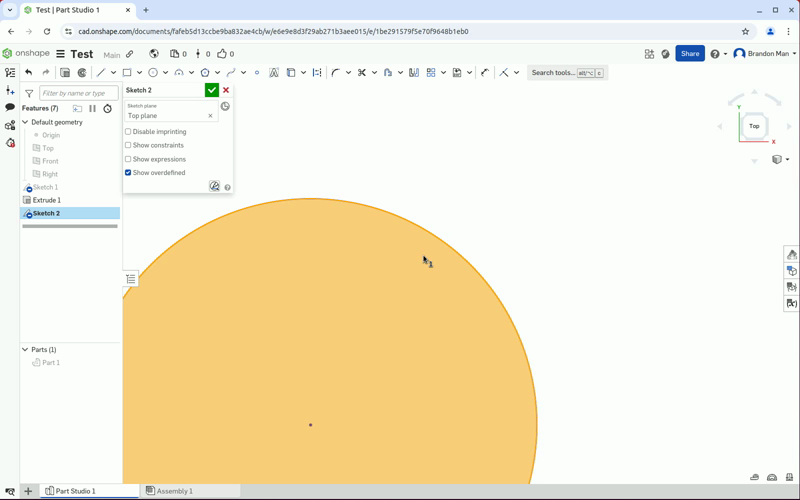
scroll(-6)
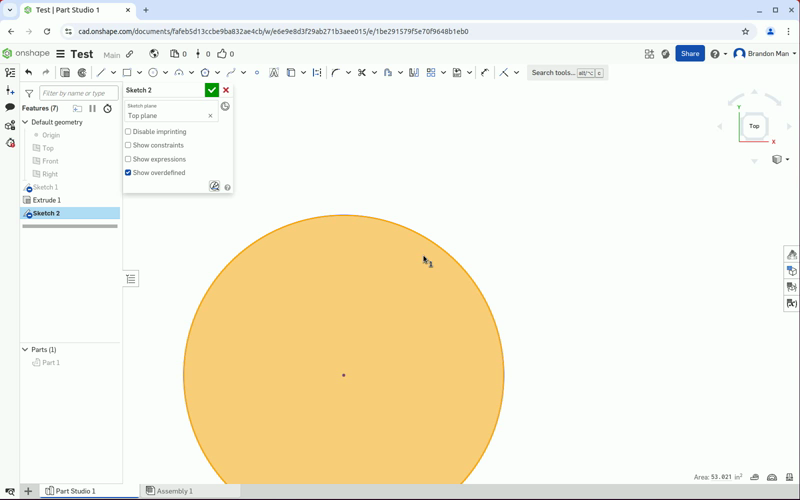
scroll(-6)
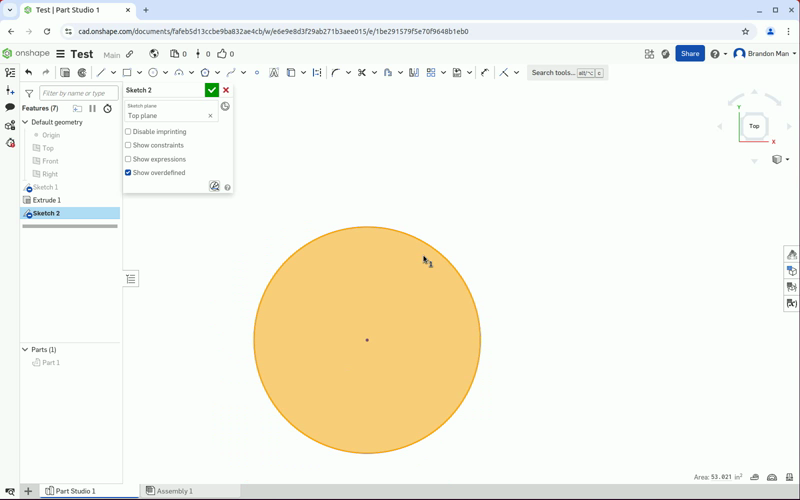
scroll(-6)
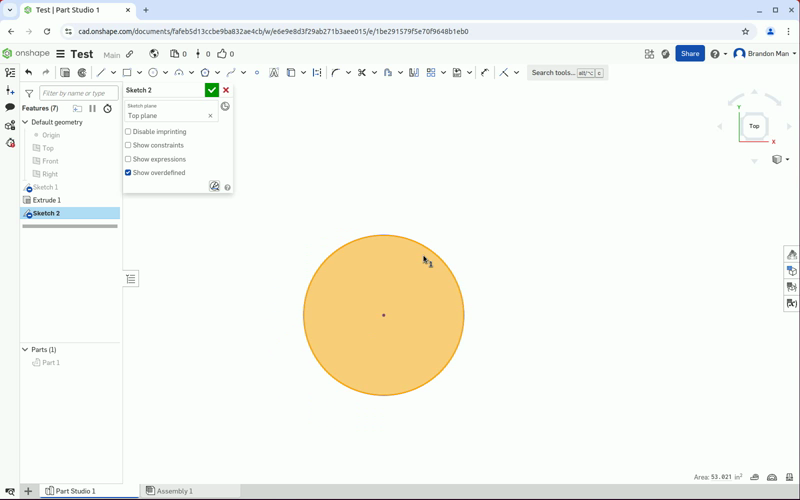
scroll(-6)
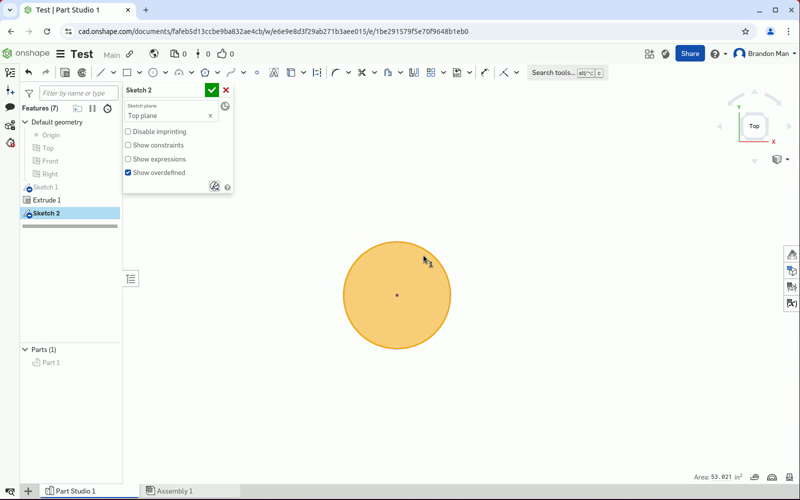
scroll(-6)
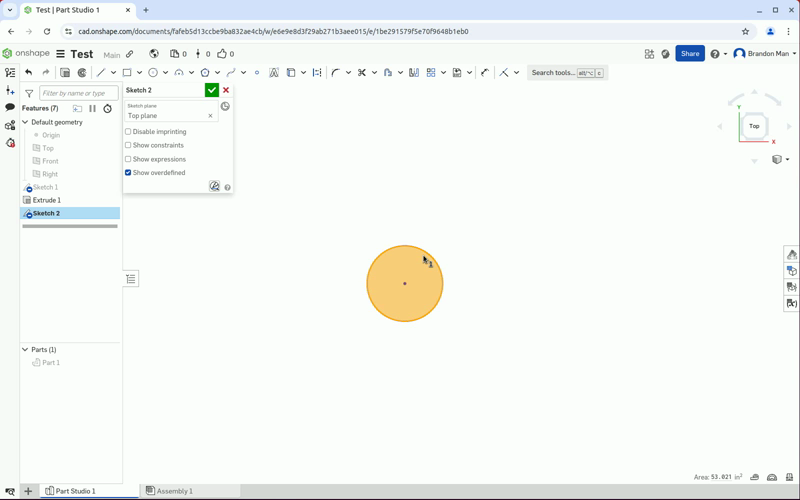
scroll(-6)
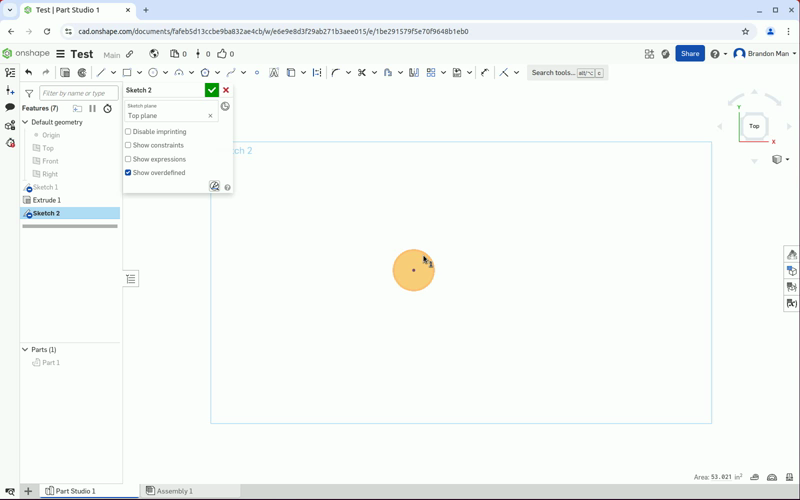
mouse_move(73, 352)
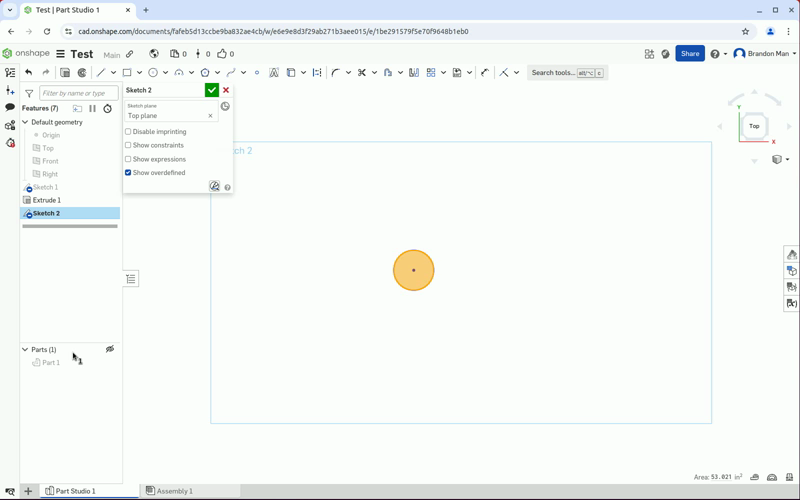
key(shift+y)
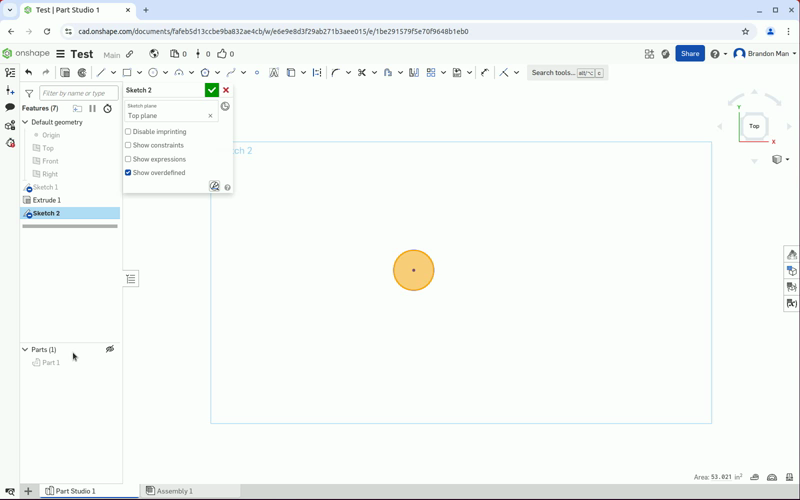
key(shift+e)
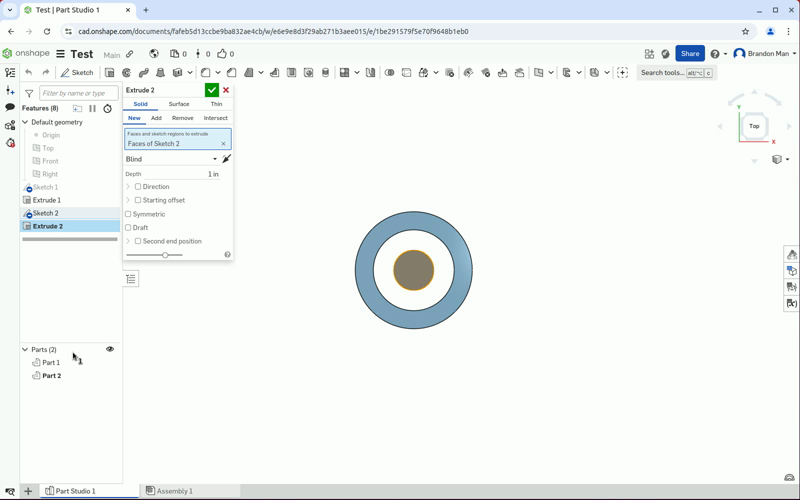
mouse_move(143, 106)
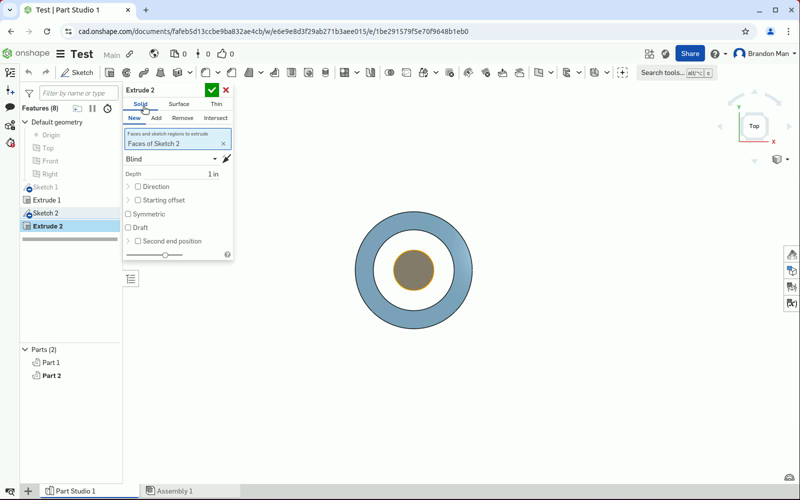
click(143, 106)
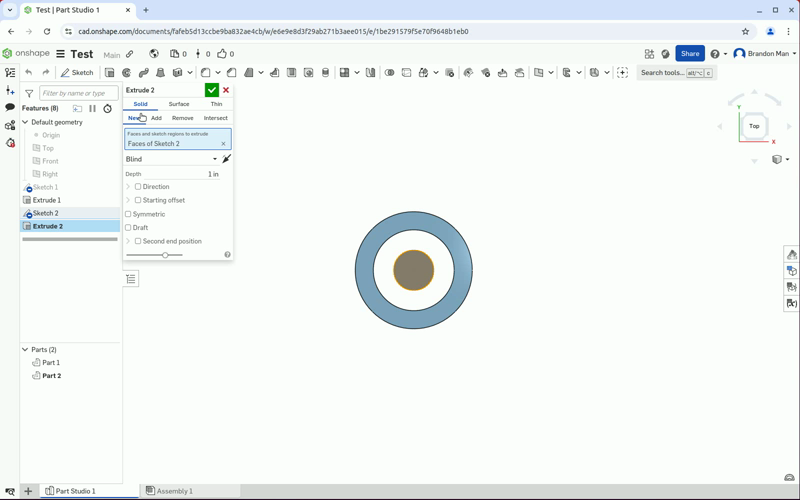
mouse_move(137, 120)
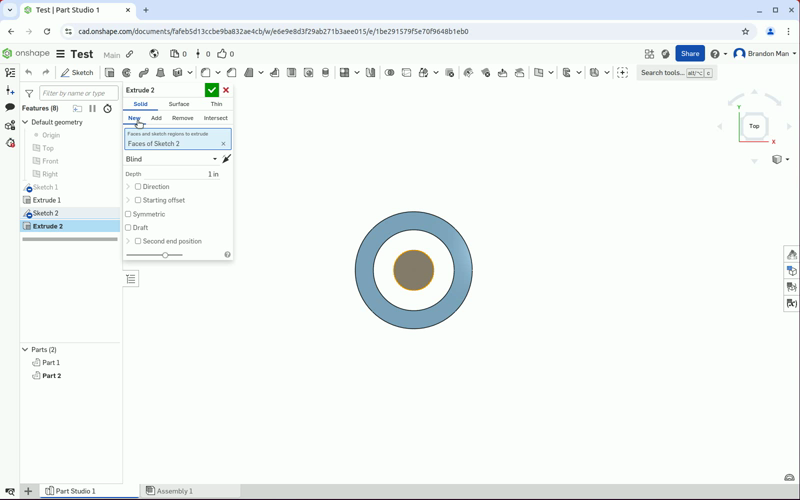
click(137, 120)
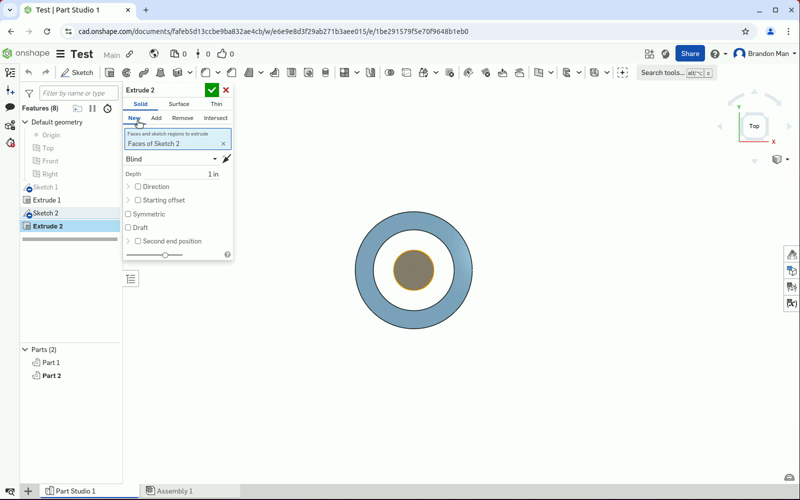
key(tab, 4)
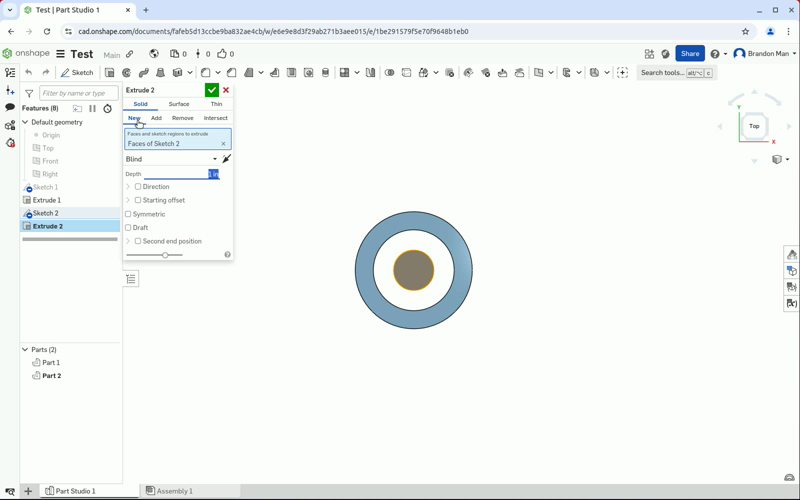
text(17.331)
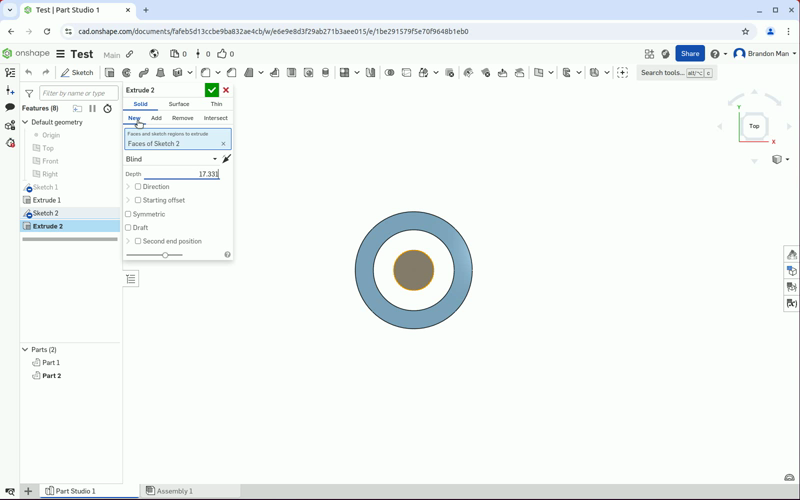
key(enter)
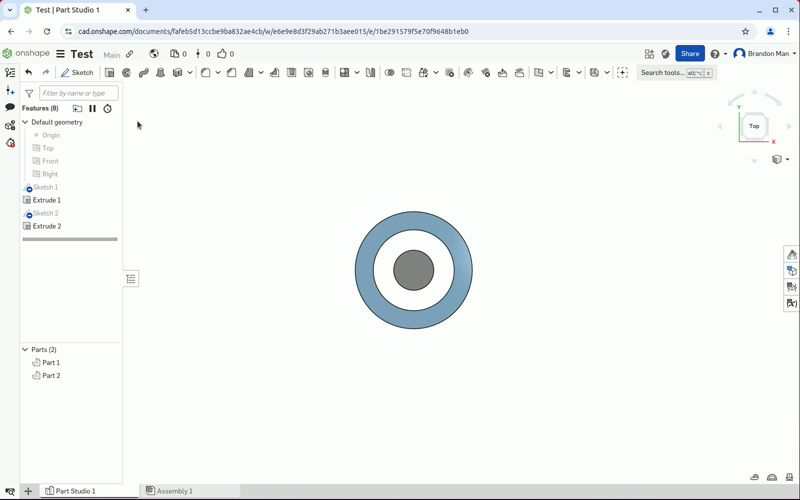
key(shift+h)
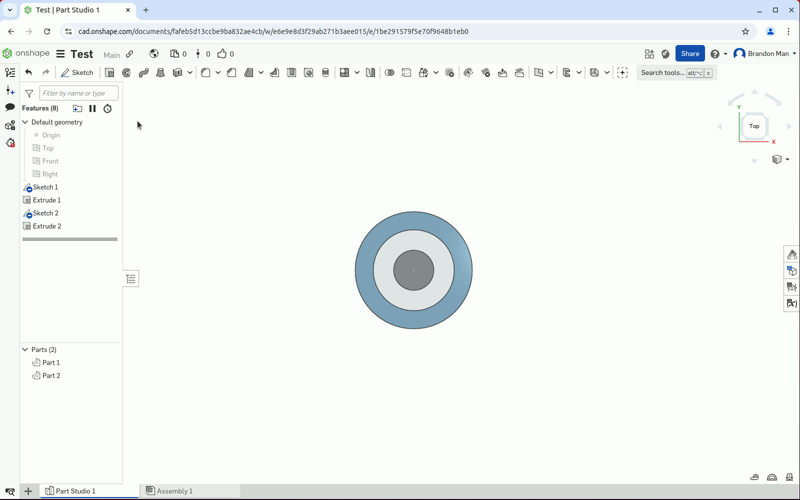
key(shift+h)
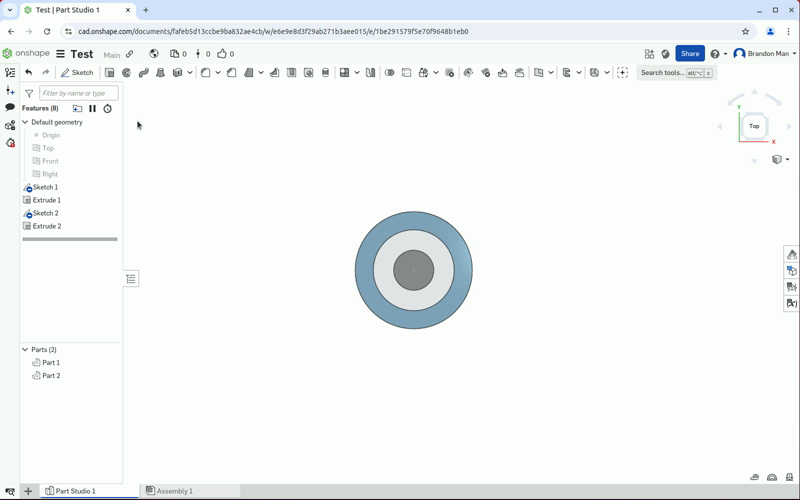
key(shift+7)
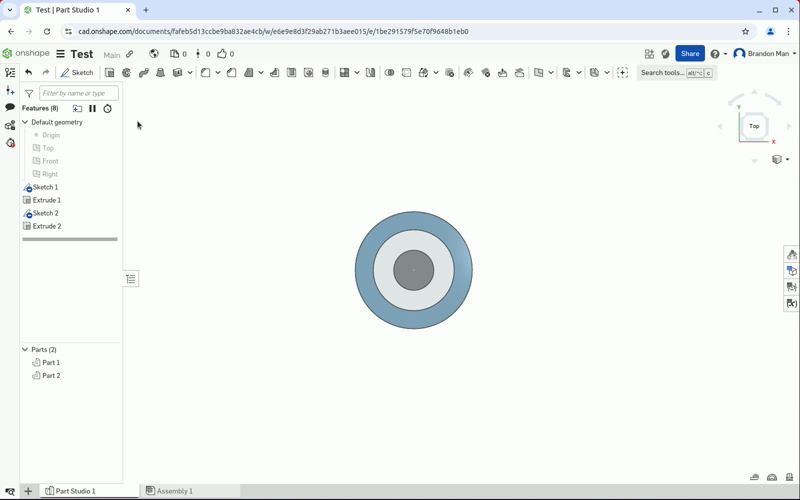
key(up, 3)
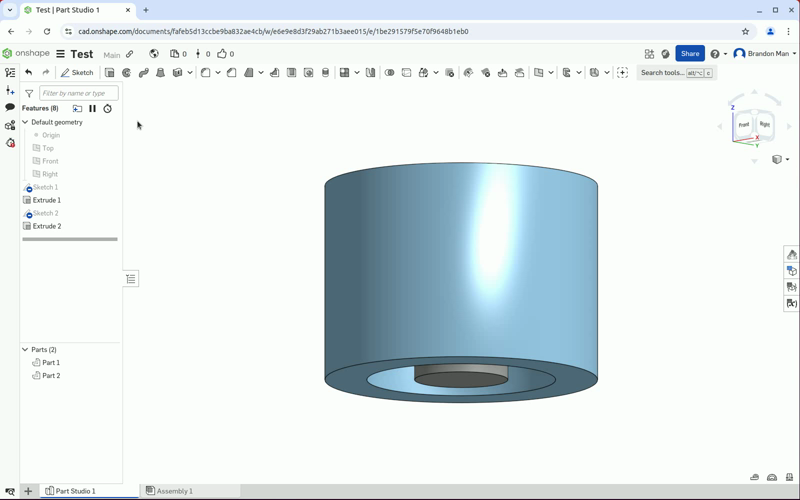
key(left, 3)
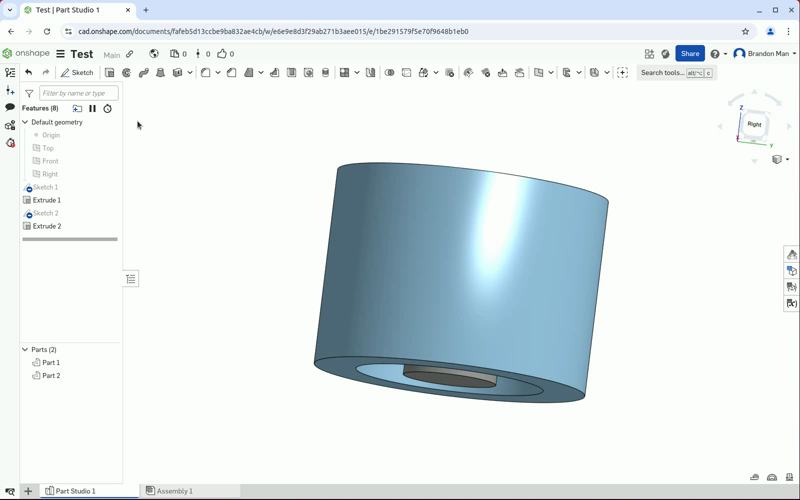
key(right, 3)
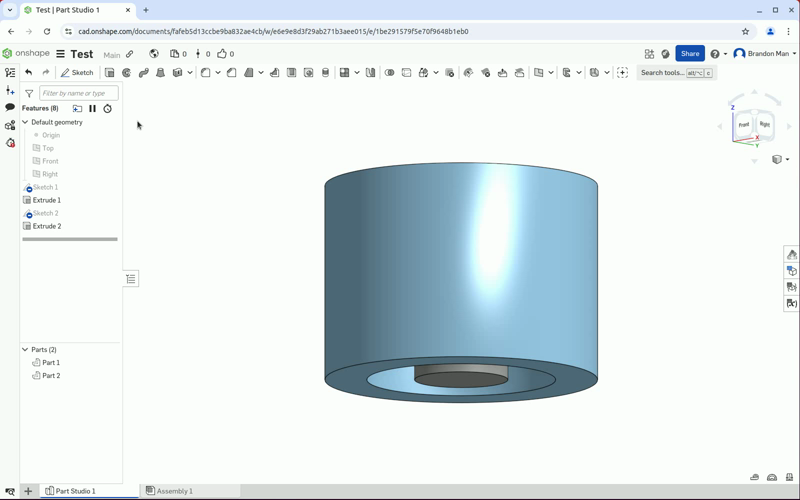
key(down, 3)
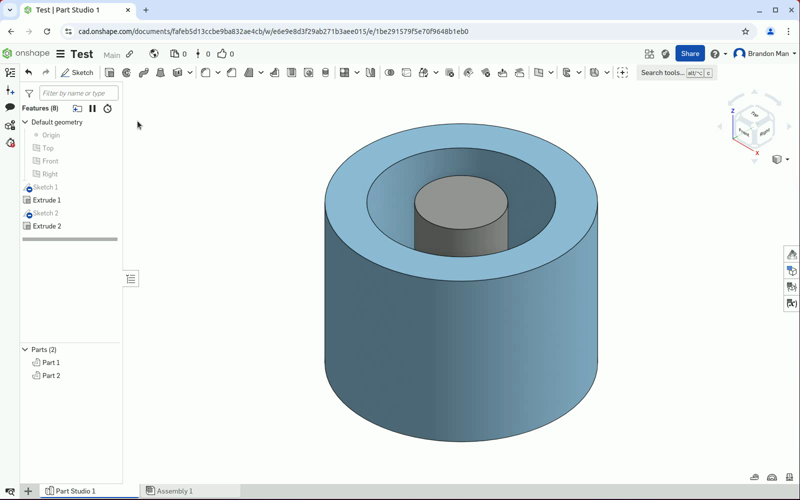
mouse_move(73, 189)
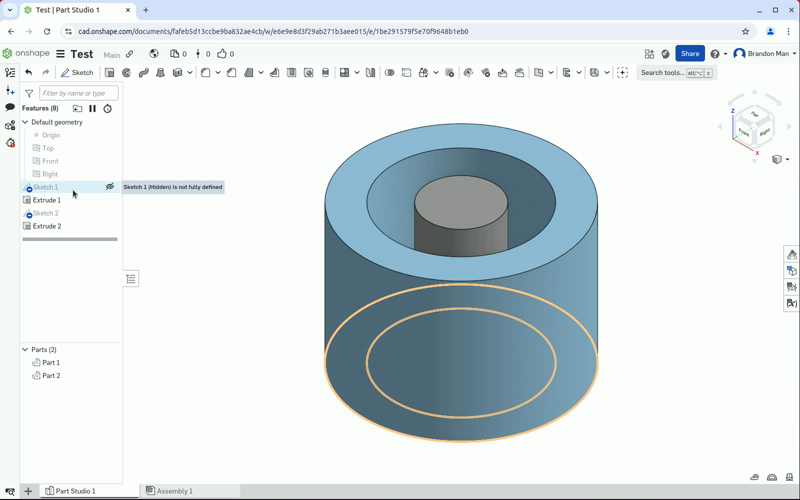
click(73, 189)